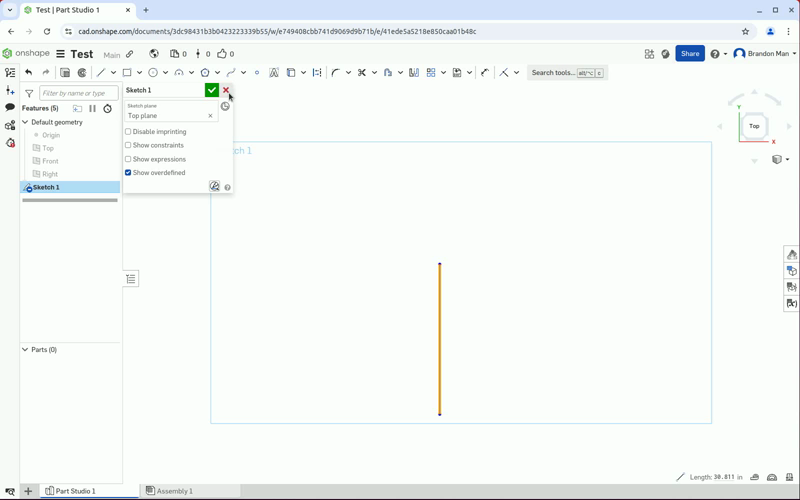
key(shift+h)
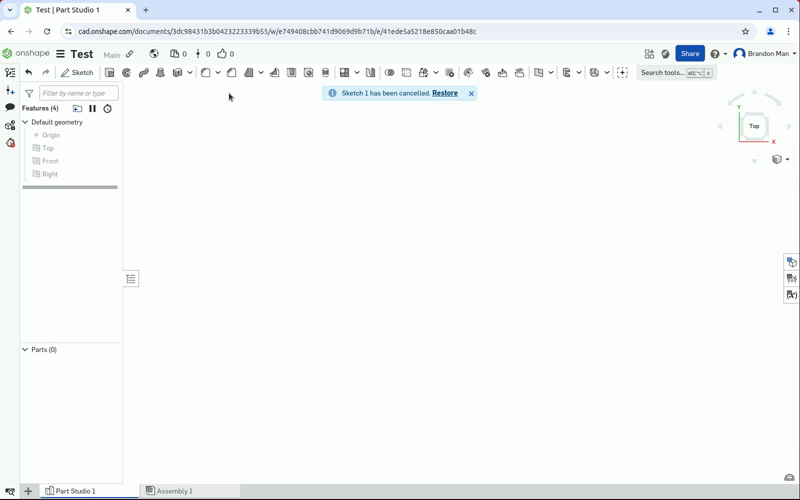
mouse_move(73, 352)
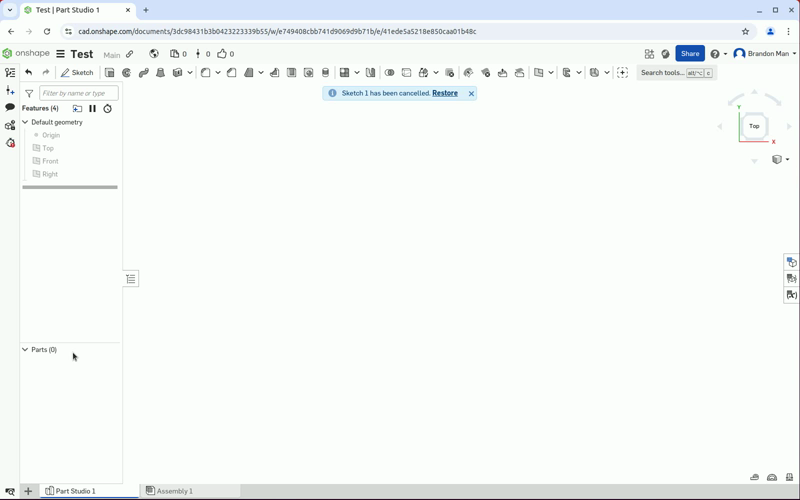
key(y)
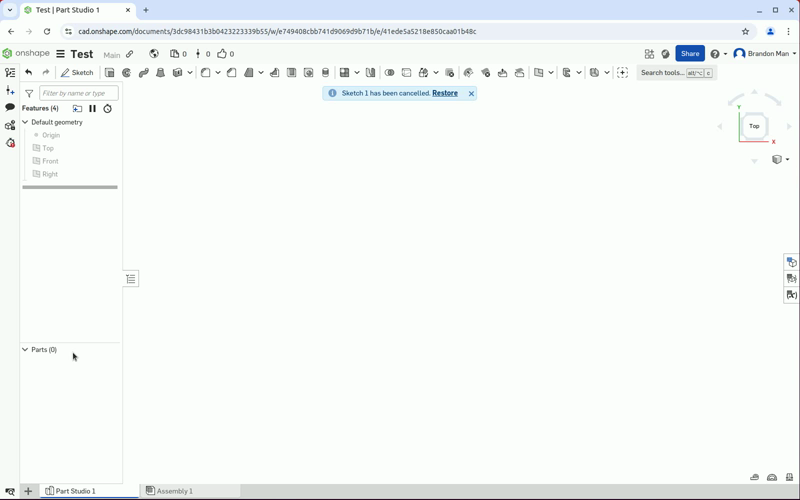
key(shift+p)
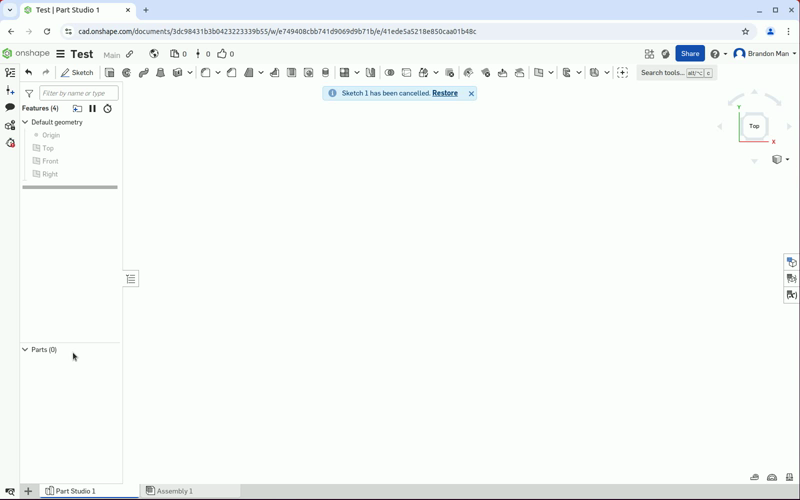
key(space)
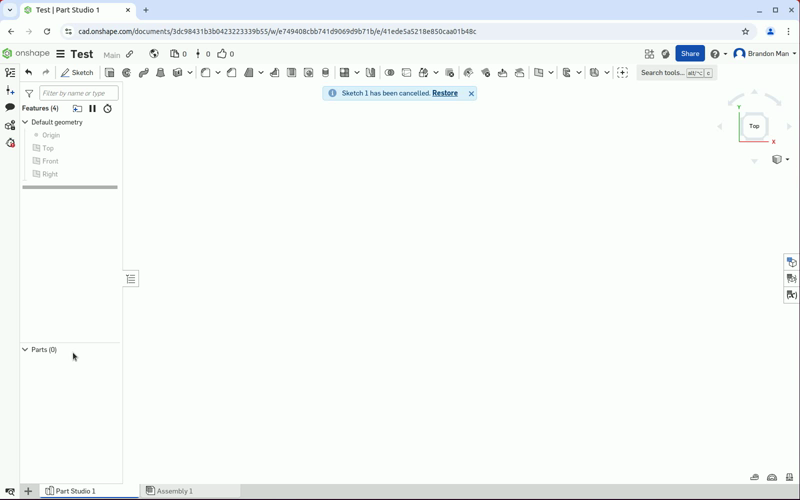
key_down(shift)
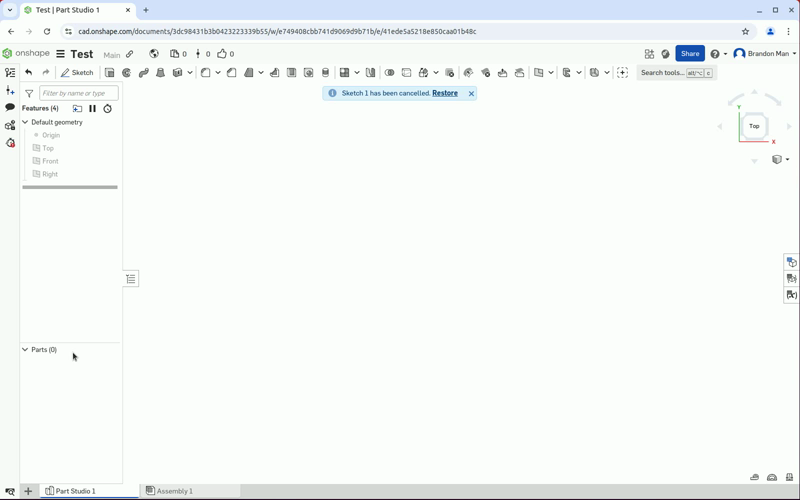
key(up)
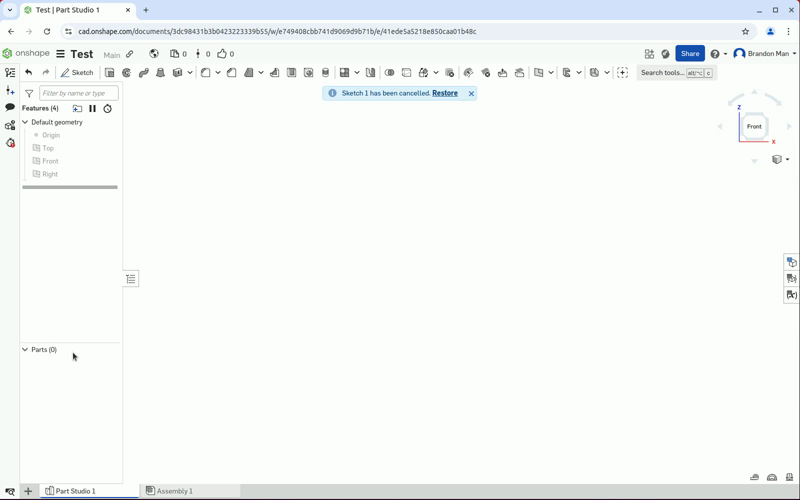
key_up(shift)
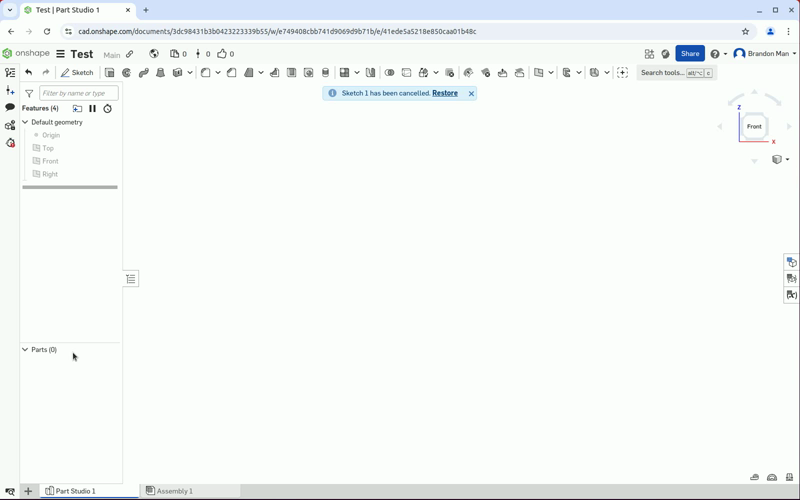
mouse_move(73, 352)
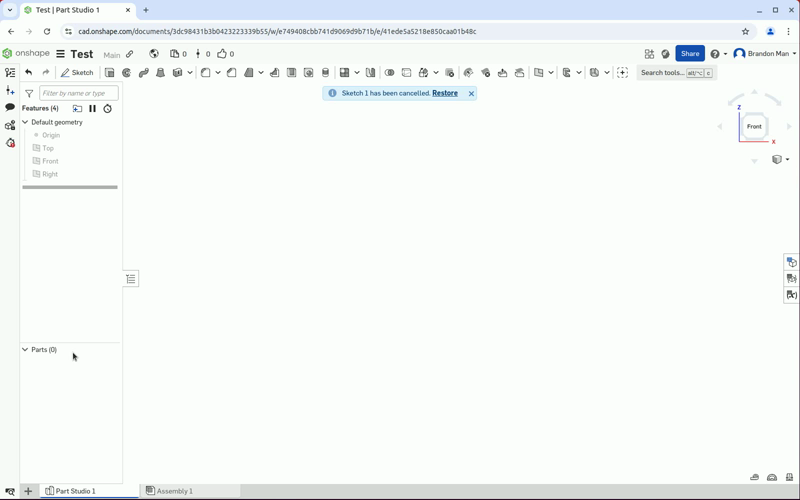
key(shift+y)
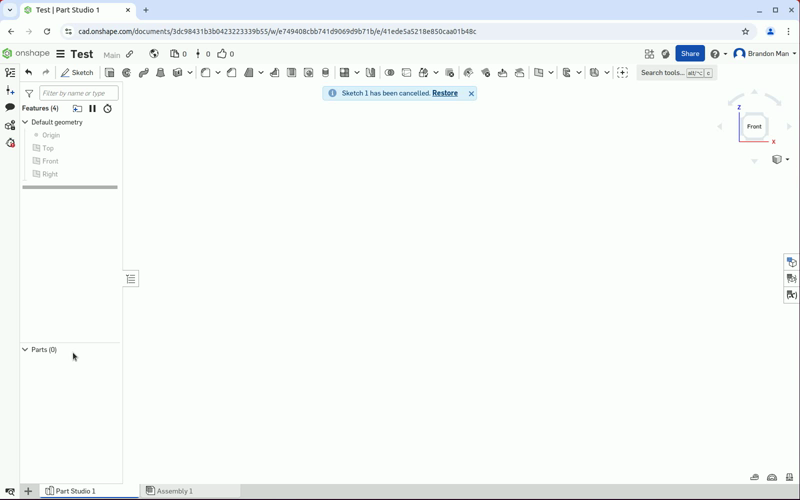
key(shift+s)
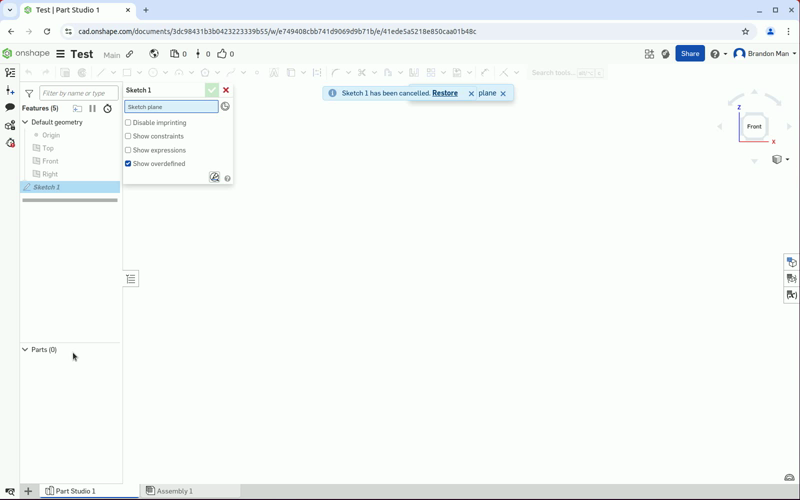
mouse_move(73, 163)
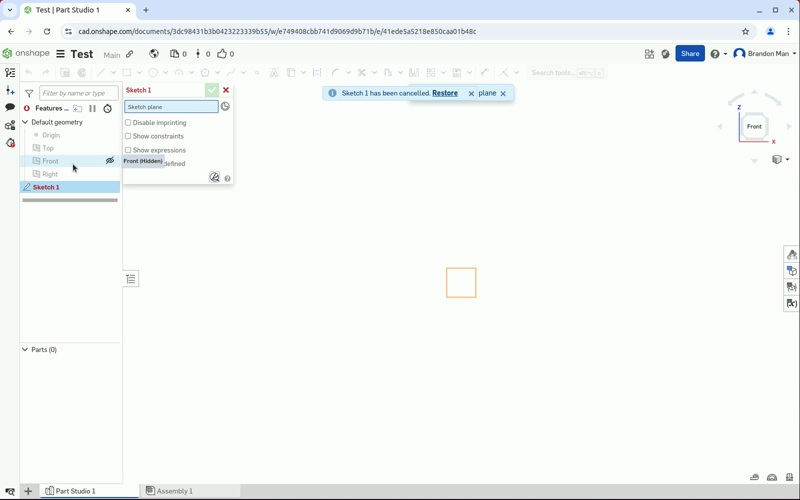
click(73, 163)
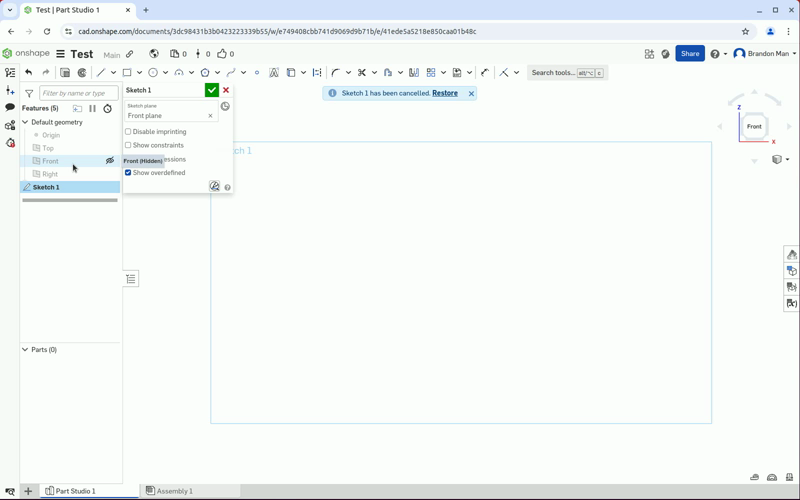
mouse_move(73, 352)
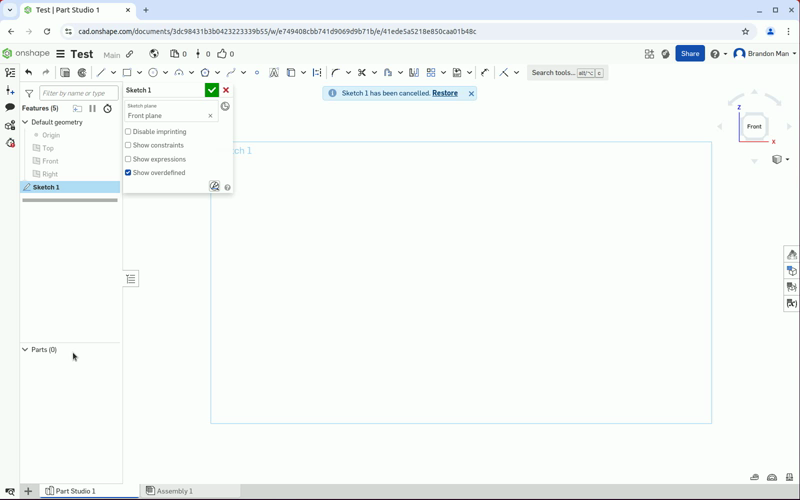
key(y)
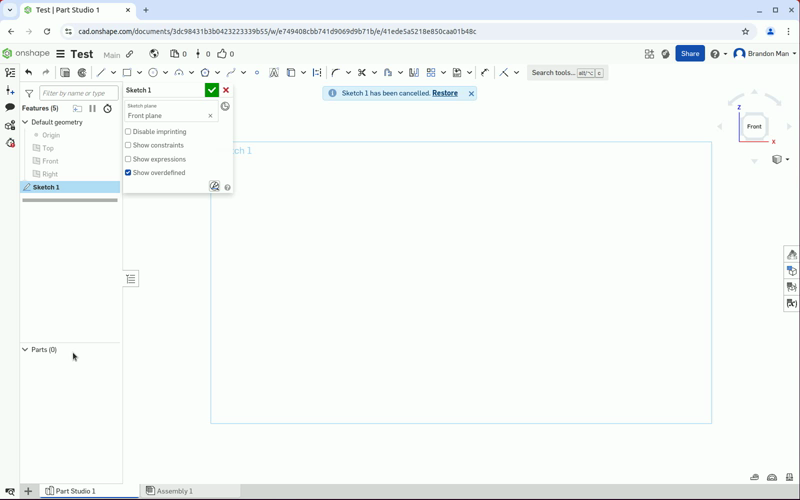
key(c)
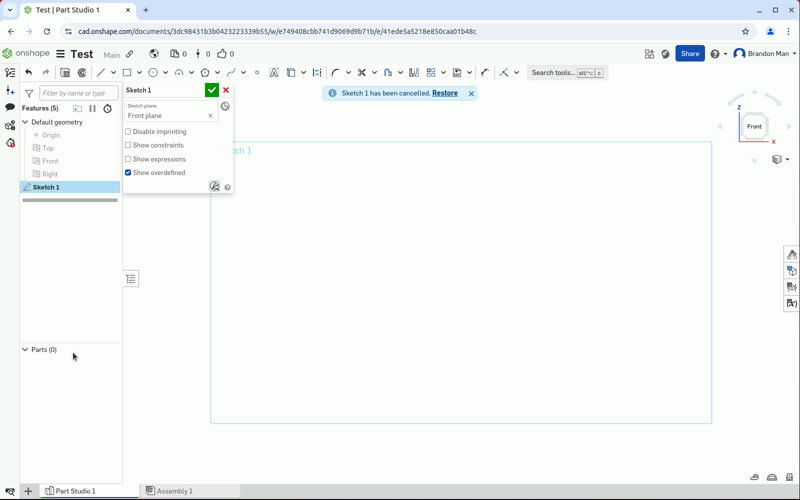
key_down(shift)
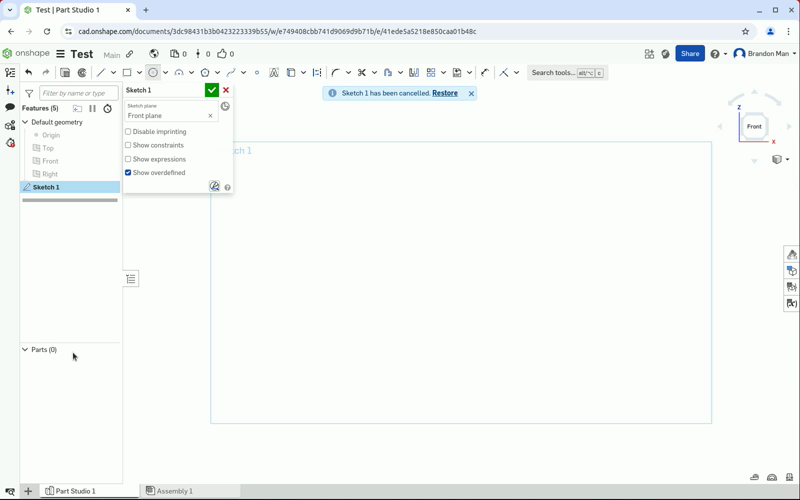
mouse_move(461, 282)
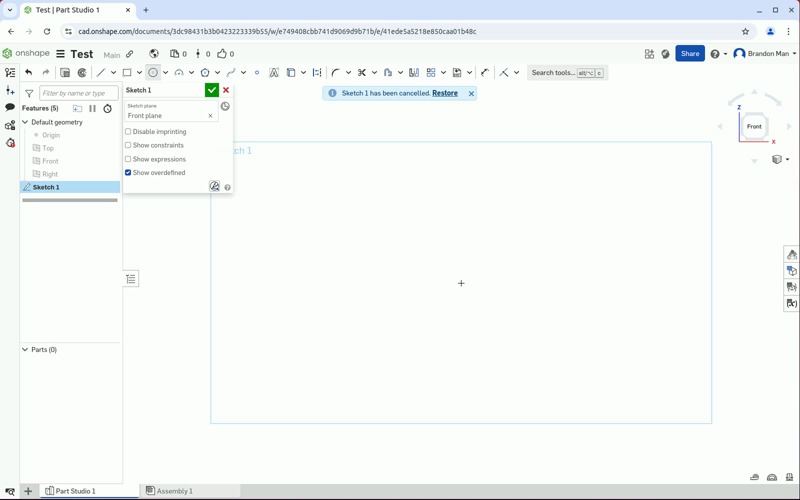
click(461, 282)
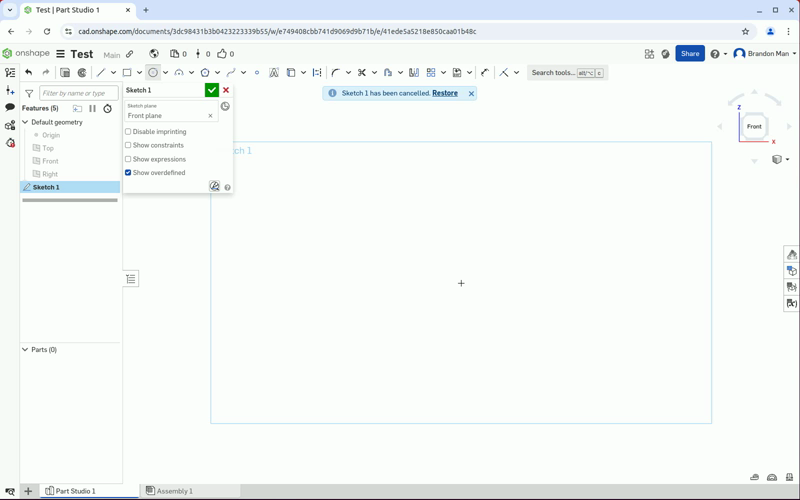
key_up(shift)
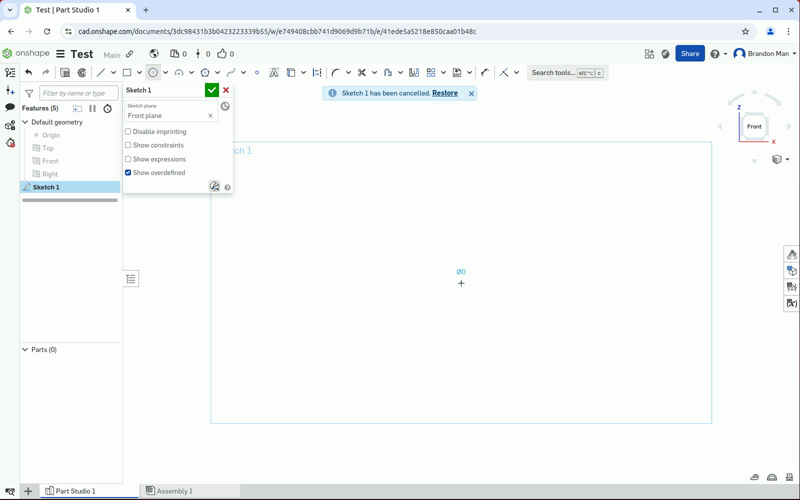
mouse_move(476, 282)
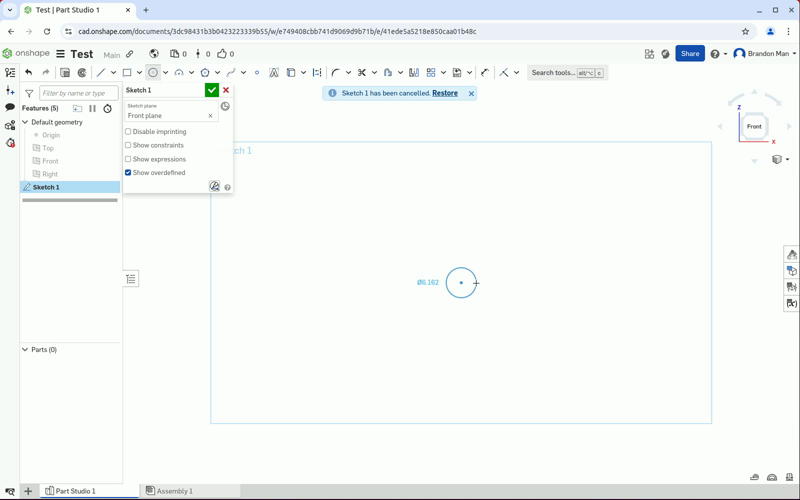
click(476, 282)
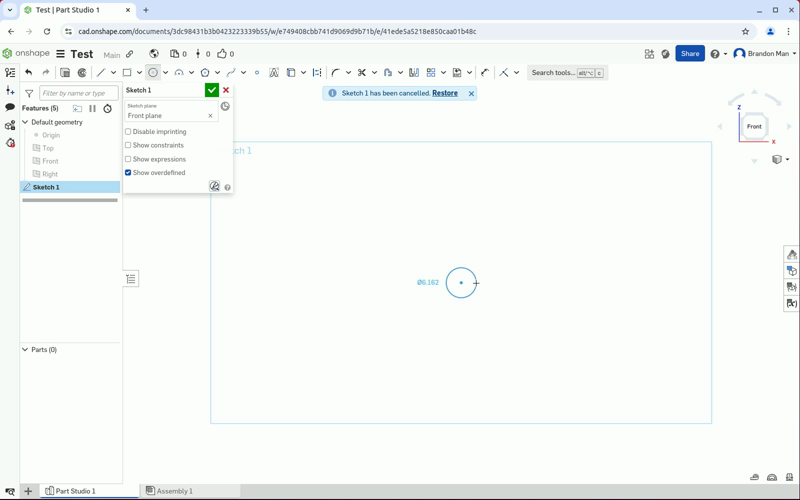
key(esc)
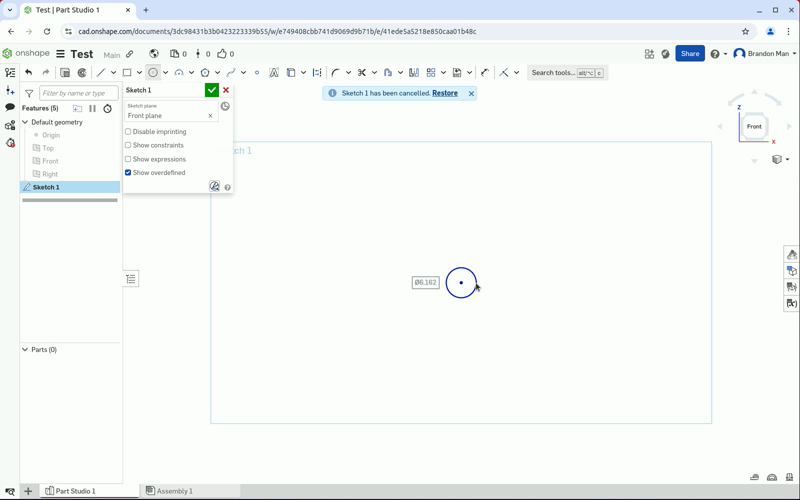
key(c)
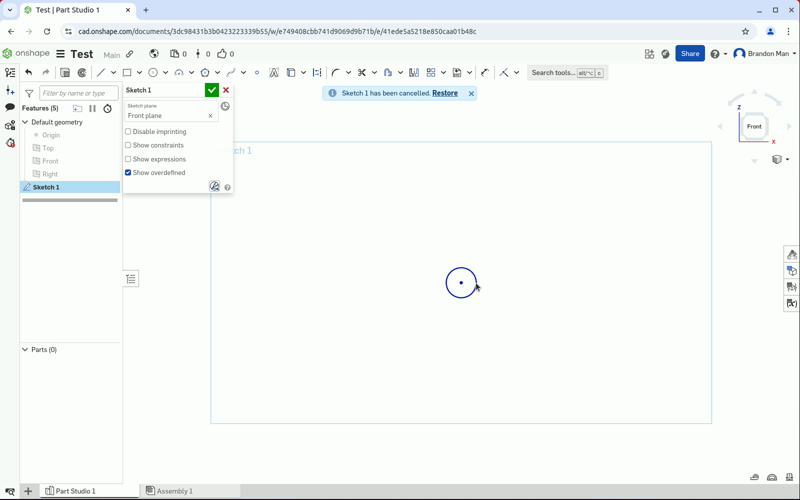
key_down(shift)
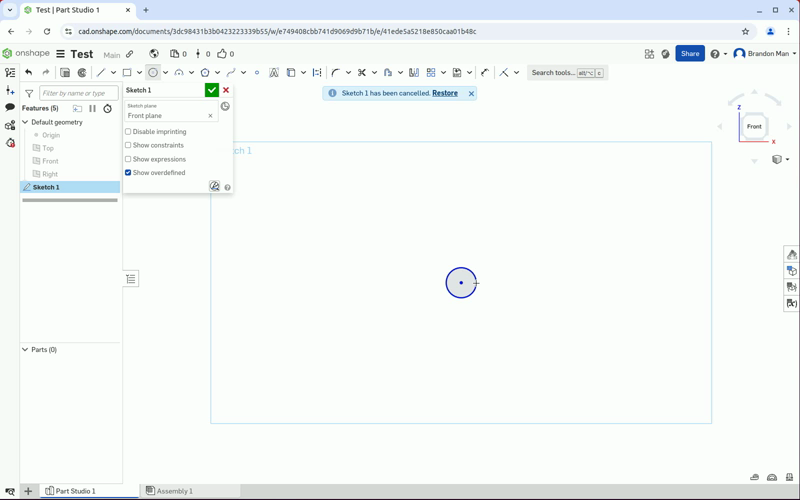
mouse_move(461, 282)
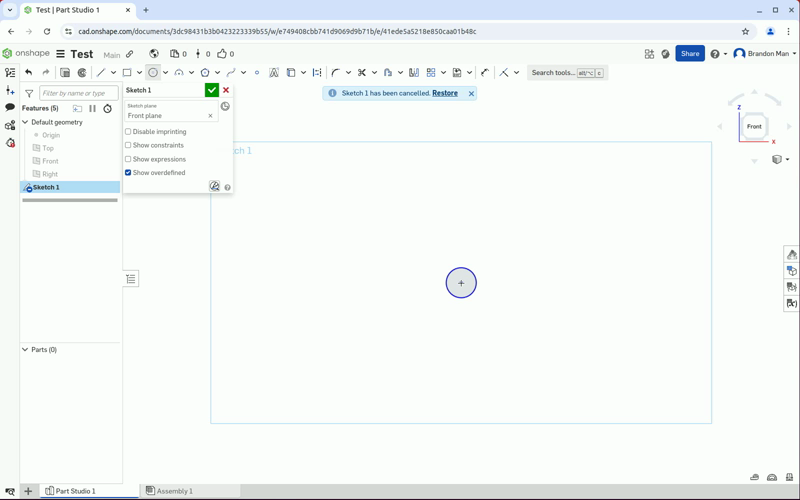
click(461, 282)
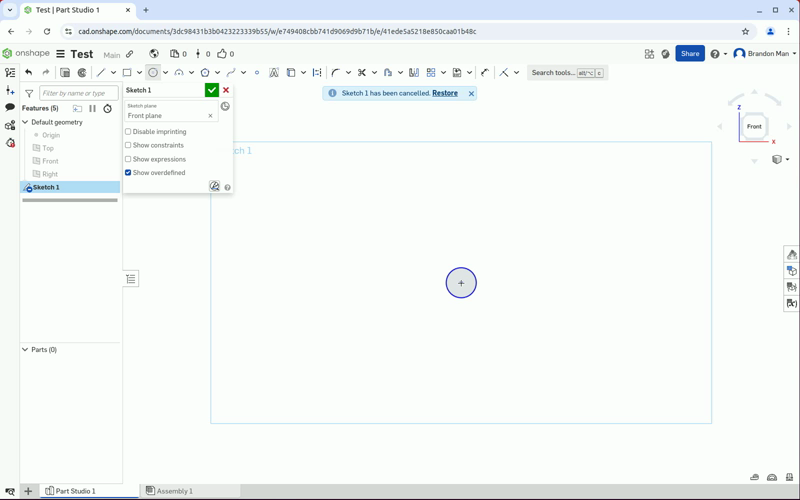
key_up(shift)
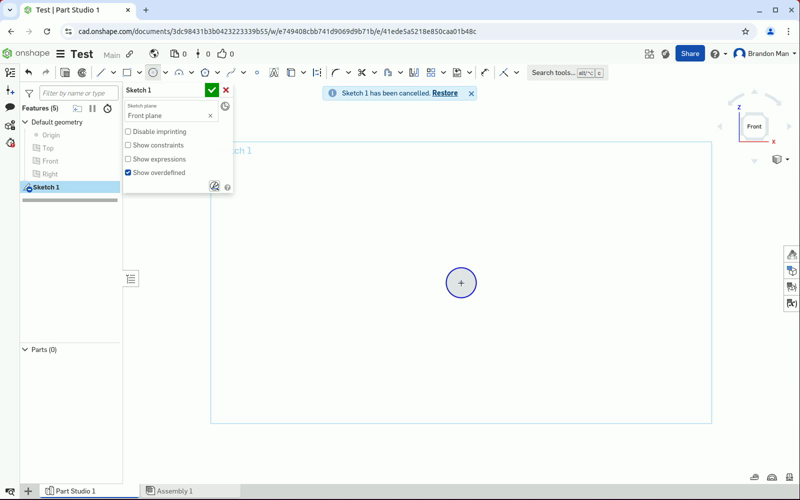
mouse_move(468, 282)
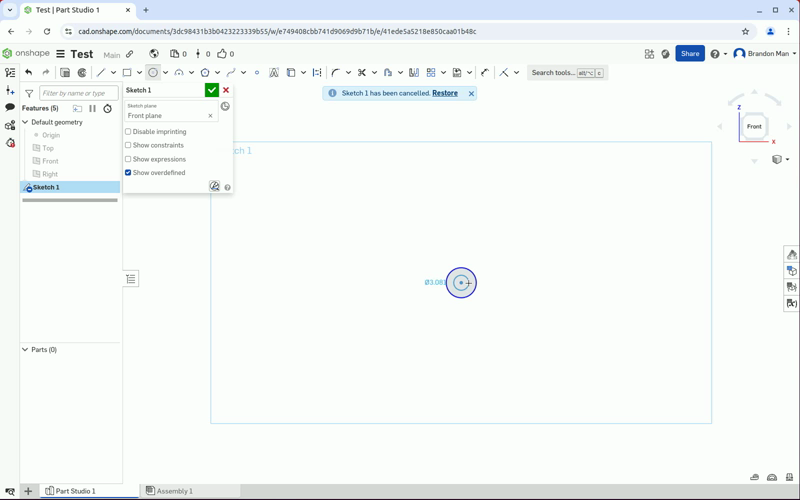
click(468, 282)
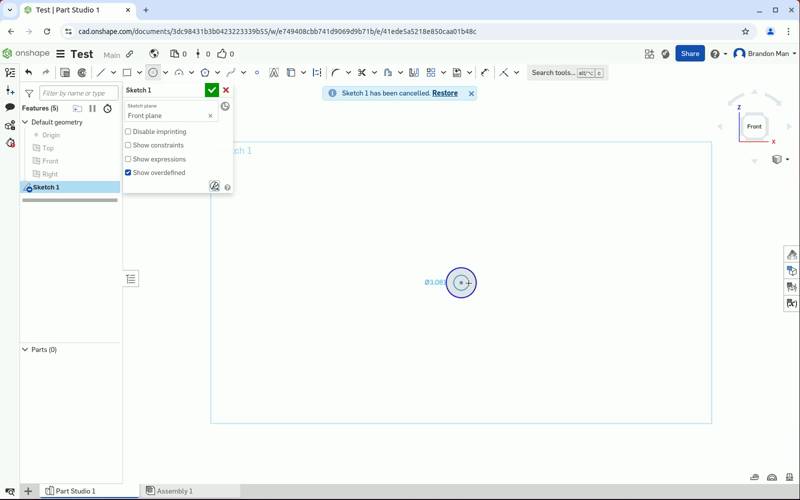
key(esc)
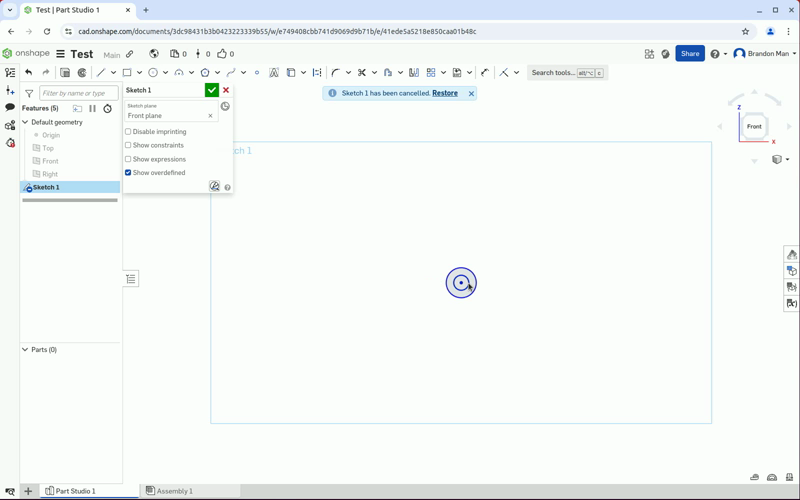
mouse_move(468, 276)
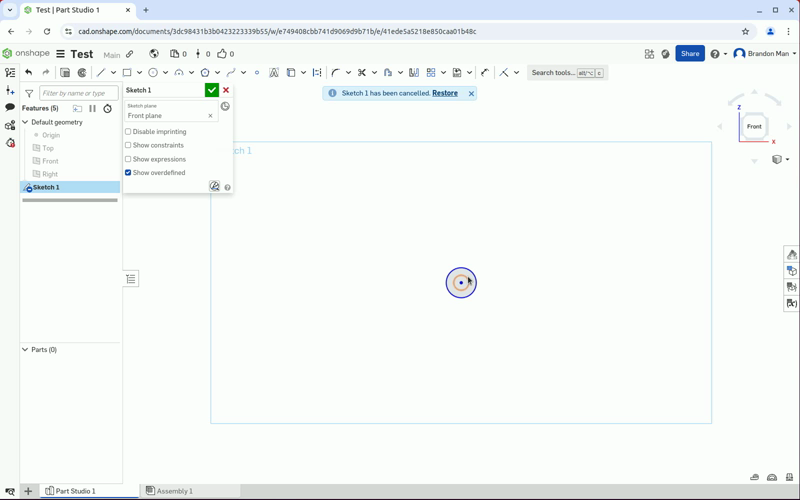
scroll(6)
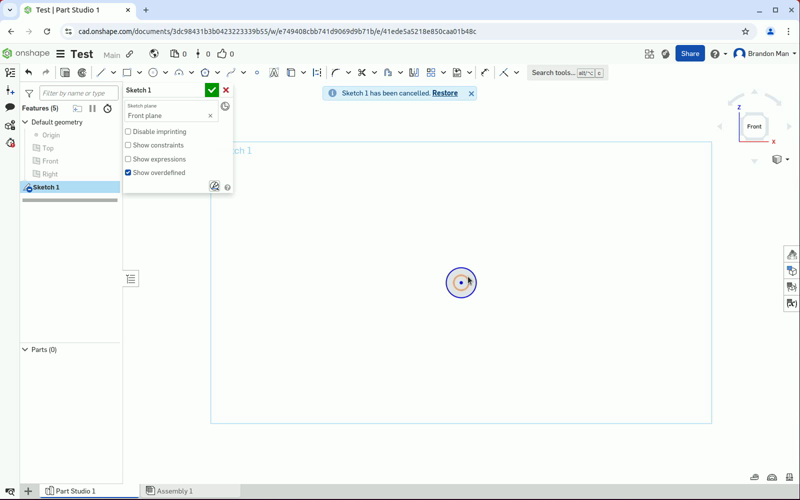
scroll(6)
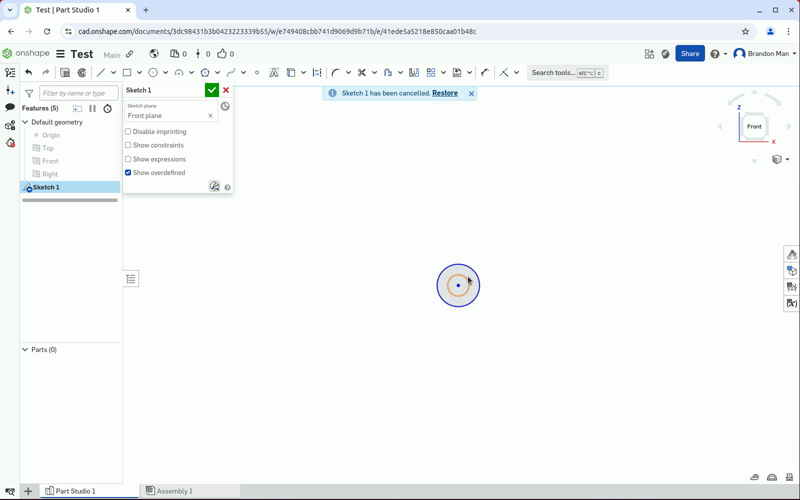
scroll(6)
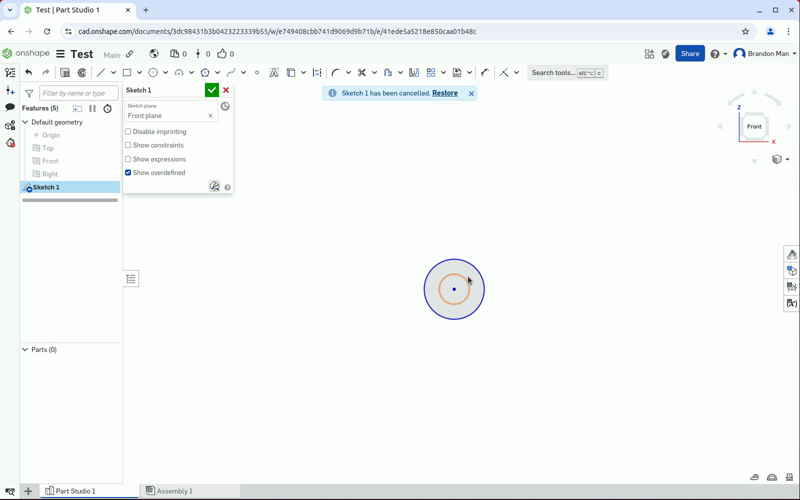
scroll(6)
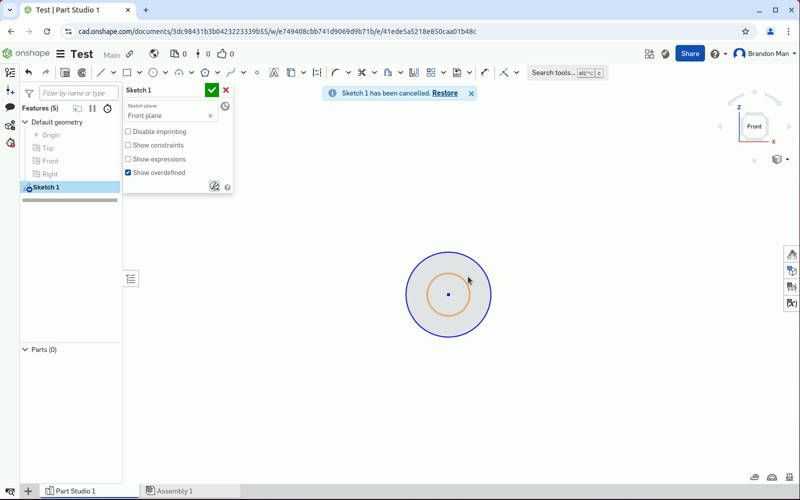
scroll(6)
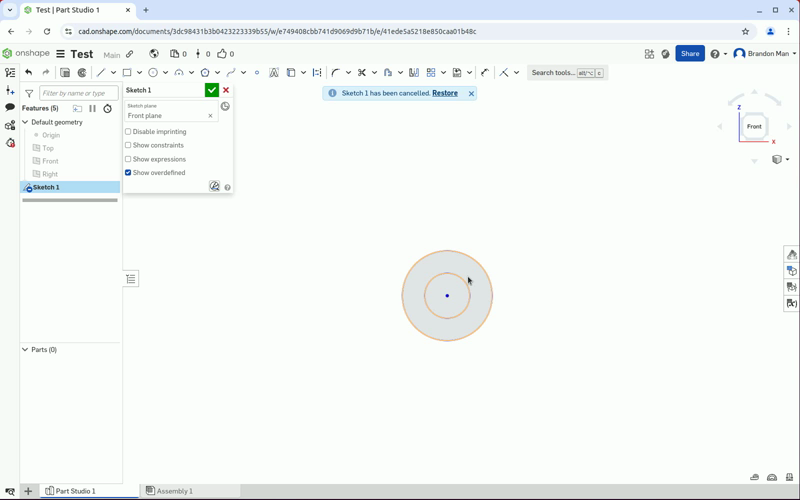
scroll(6)
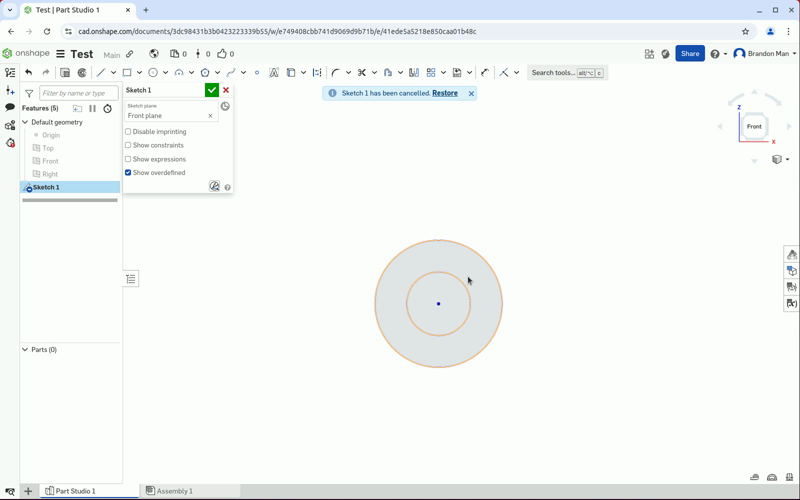
scroll(6)
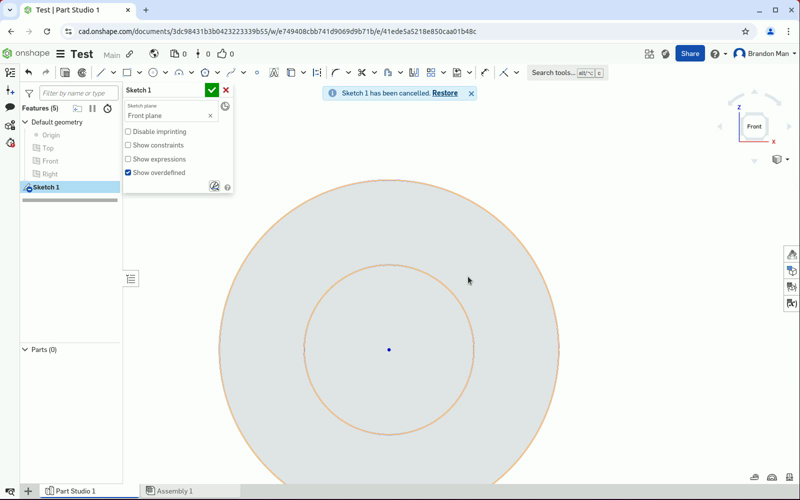
click(468, 276)
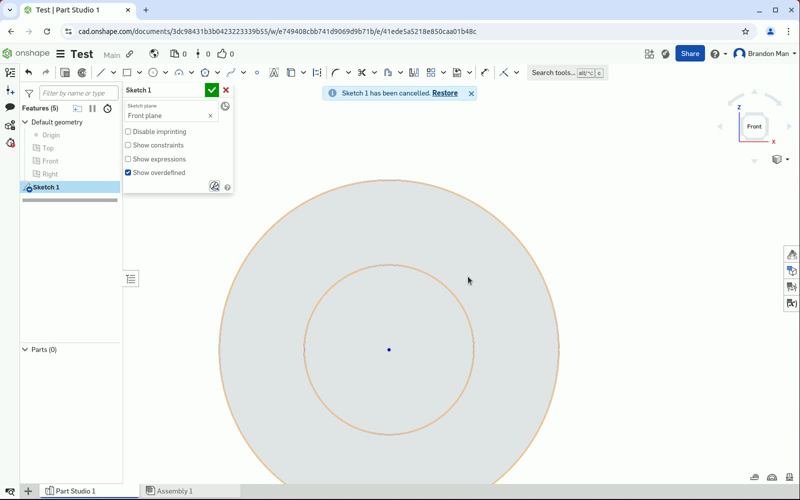
scroll(-6)
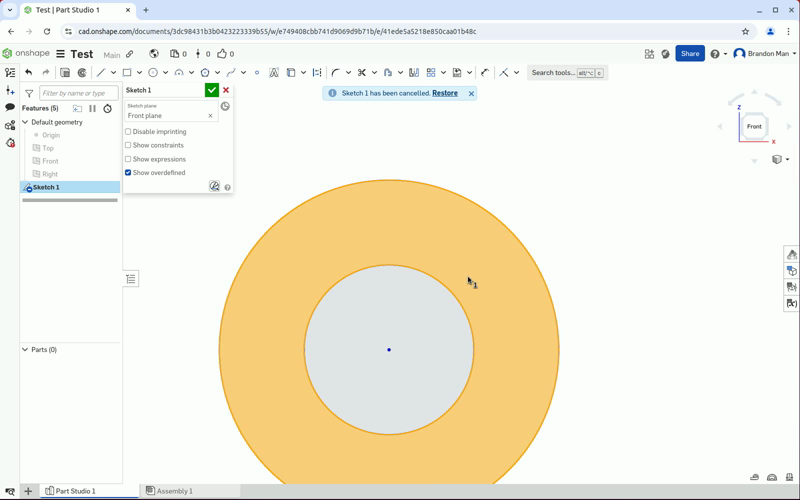
scroll(-6)
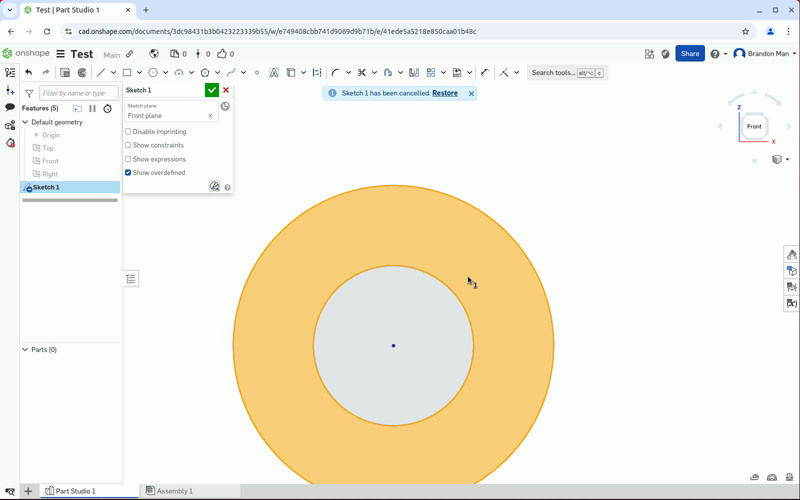
scroll(-6)
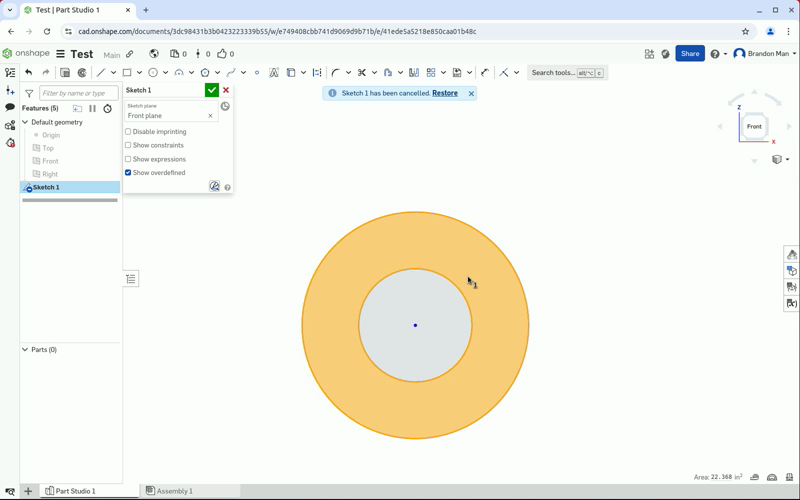
scroll(-6)
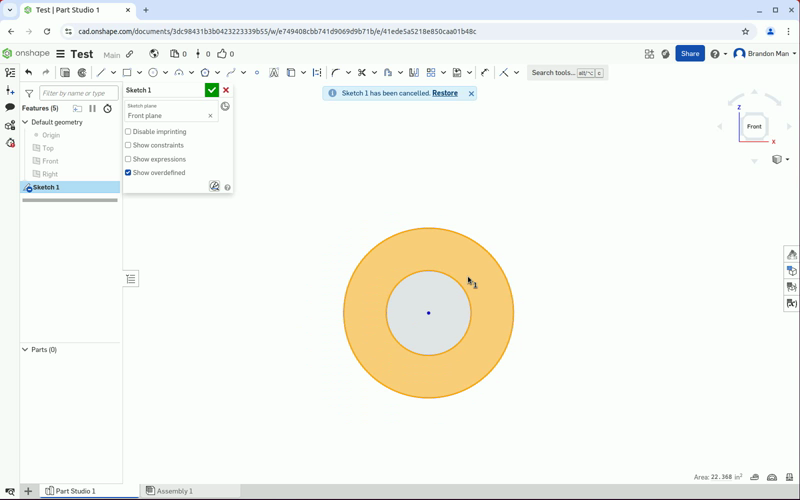
scroll(-6)
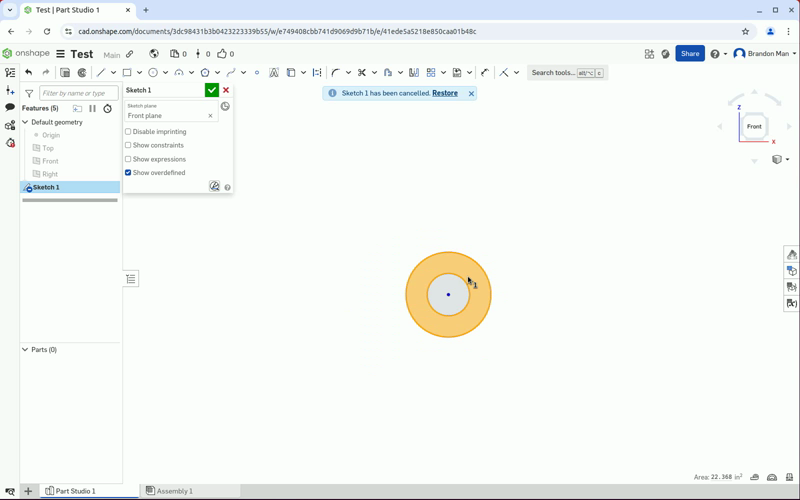
scroll(-6)
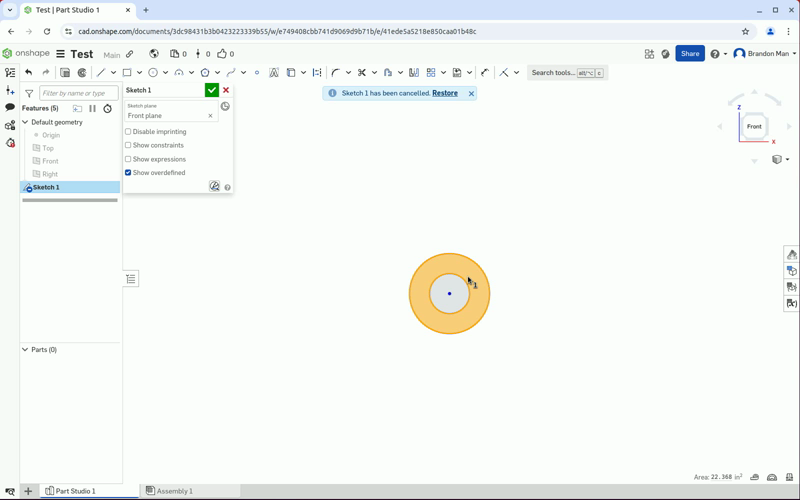
scroll(-6)
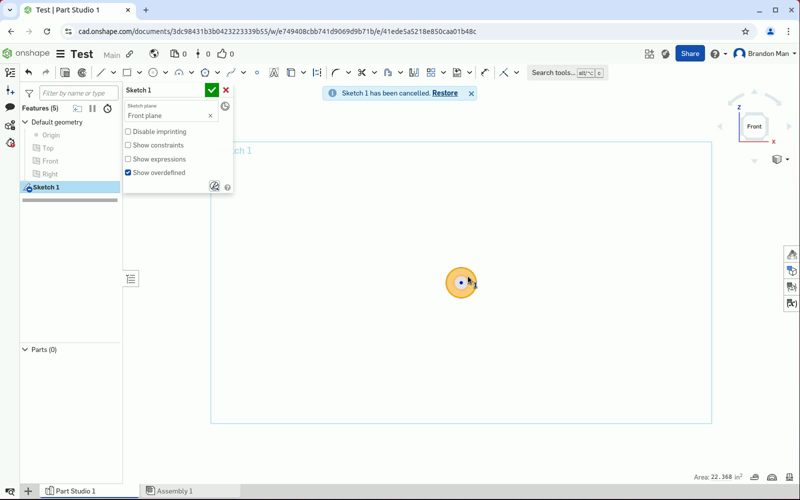
mouse_move(73, 352)
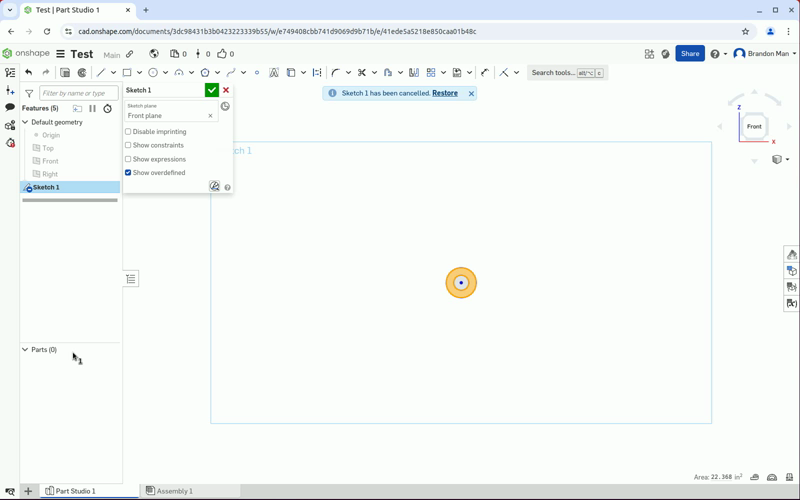
key(shift+y)
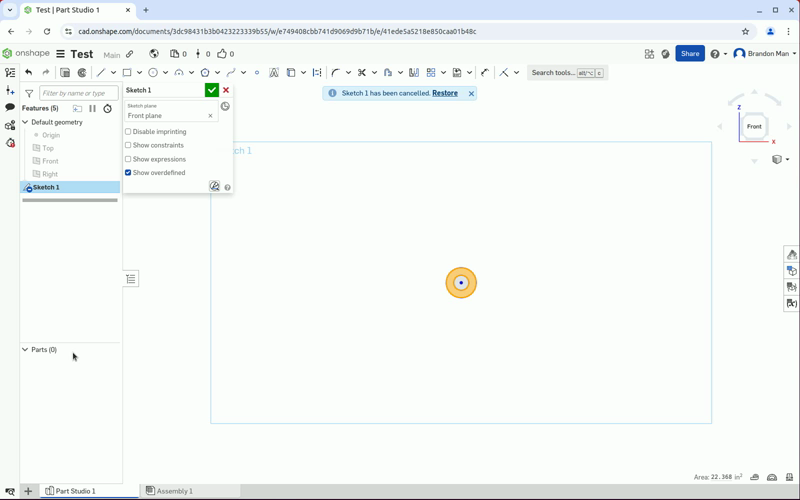
key(shift+e)
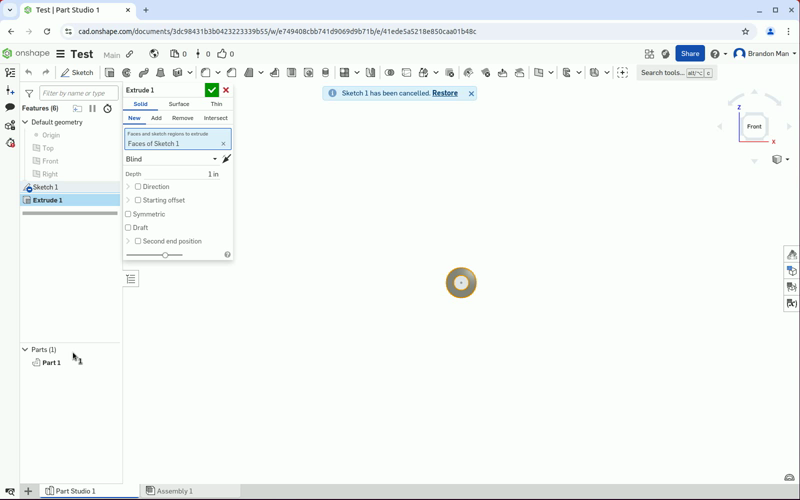
mouse_move(143, 106)
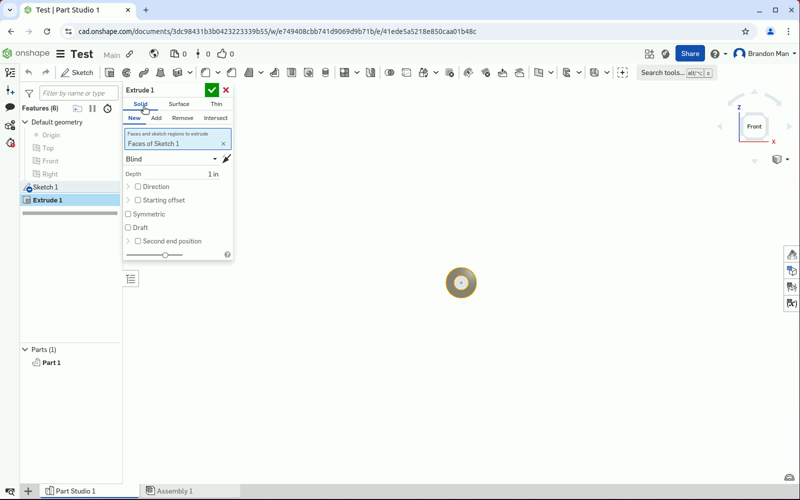
click(143, 106)
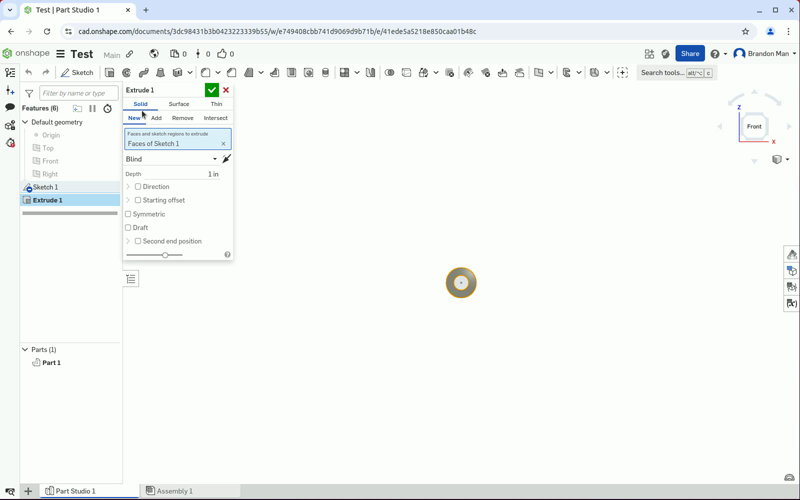
mouse_move(137, 120)
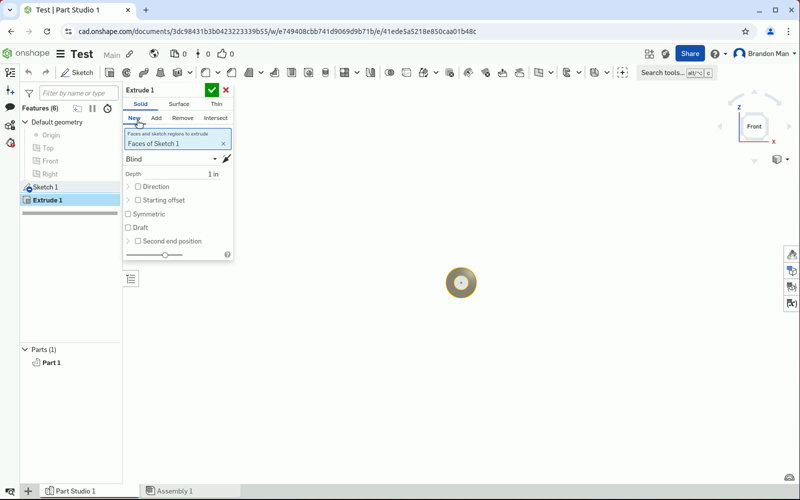
click(137, 120)
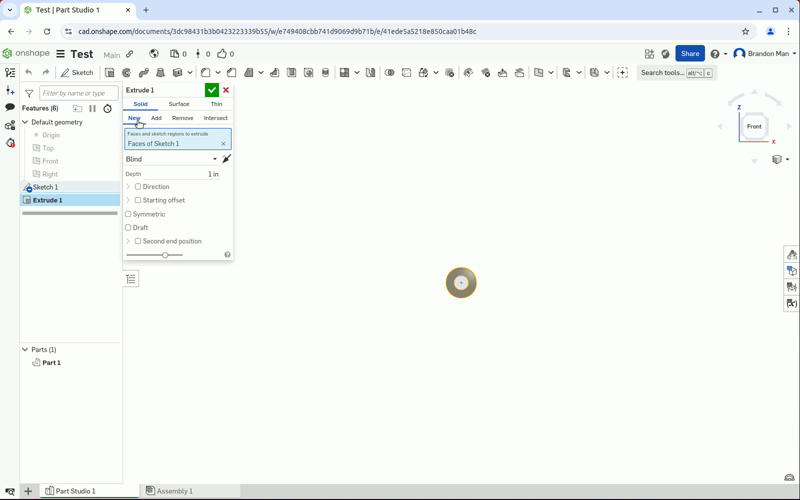
key(tab, 4)
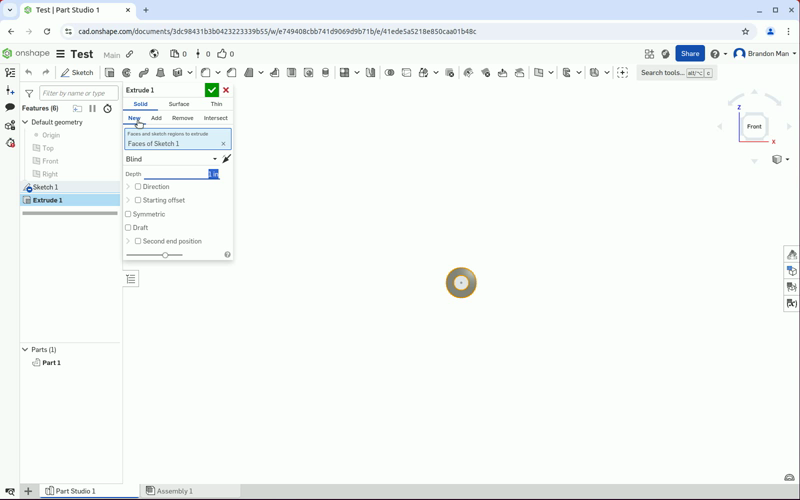
text(5.778)
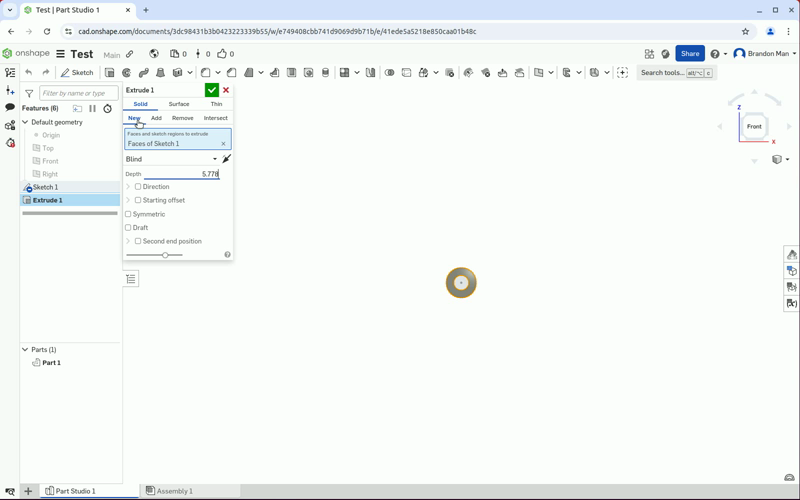
key(tab, 3)
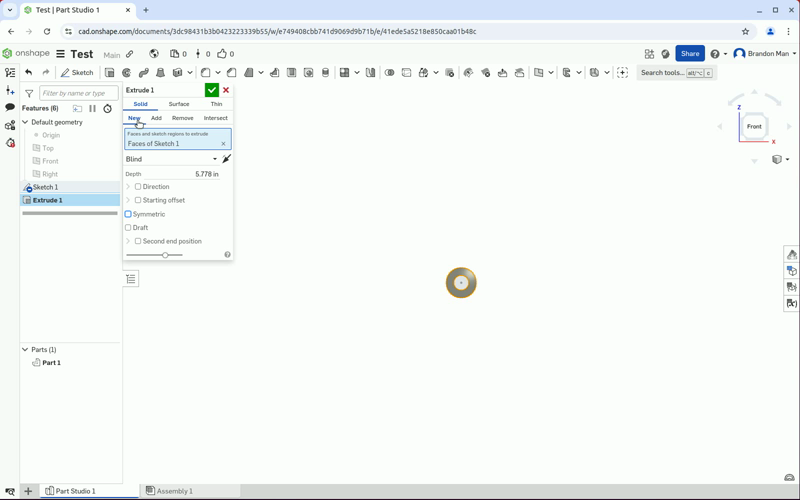
key(space)
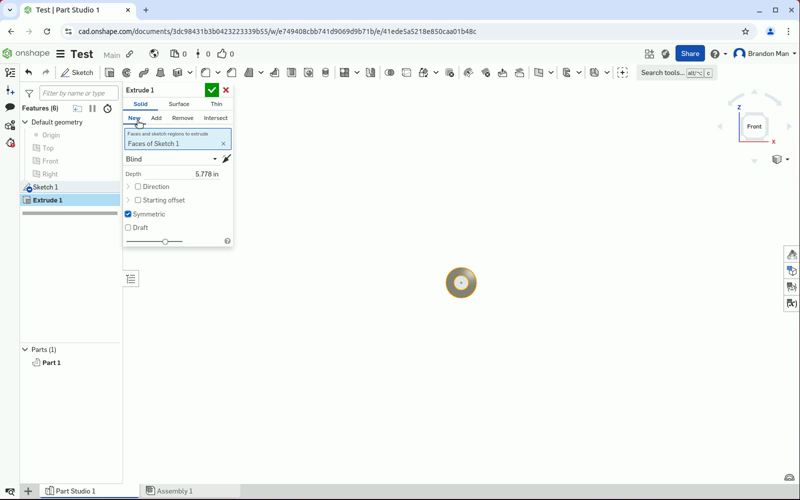
key(enter)
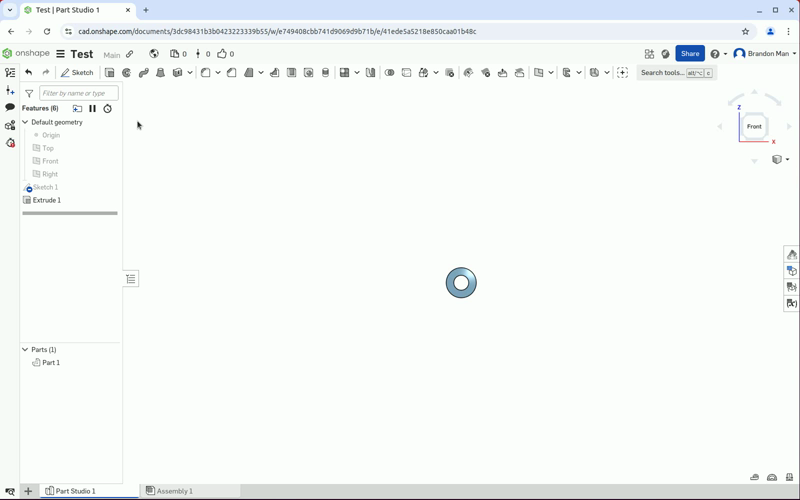
key(shift+h)
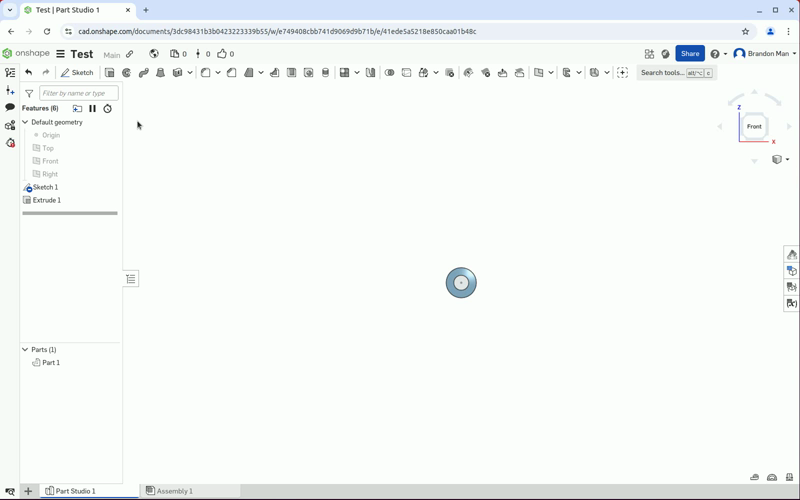
key(shift+h)
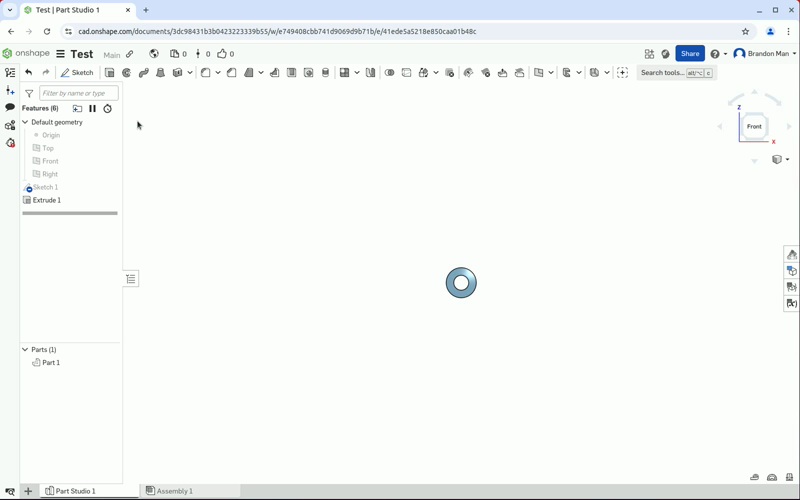
mouse_move(73, 189)
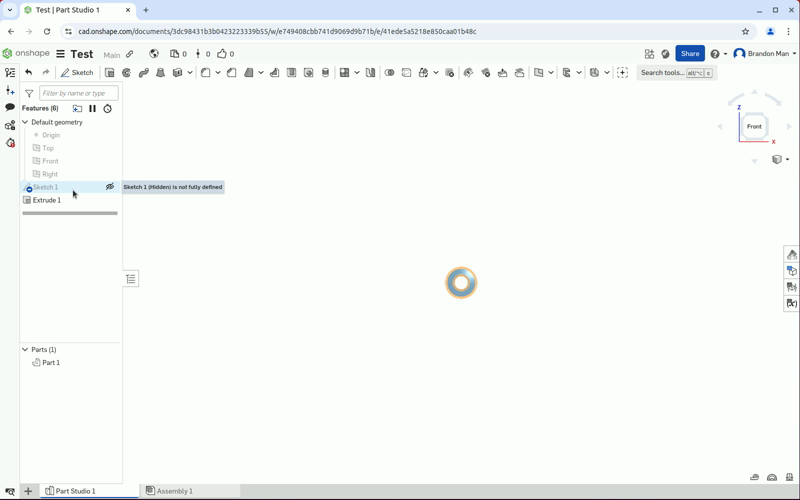
click(73, 189)
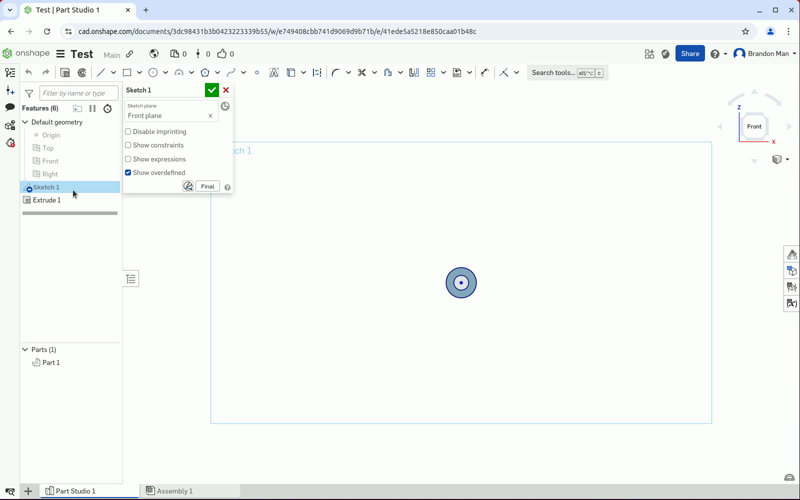
mouse_move(229, 92)
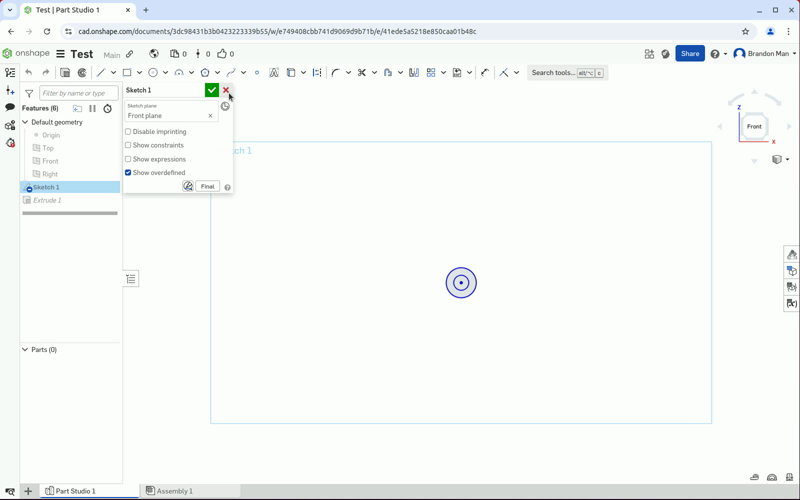
click(229, 92)
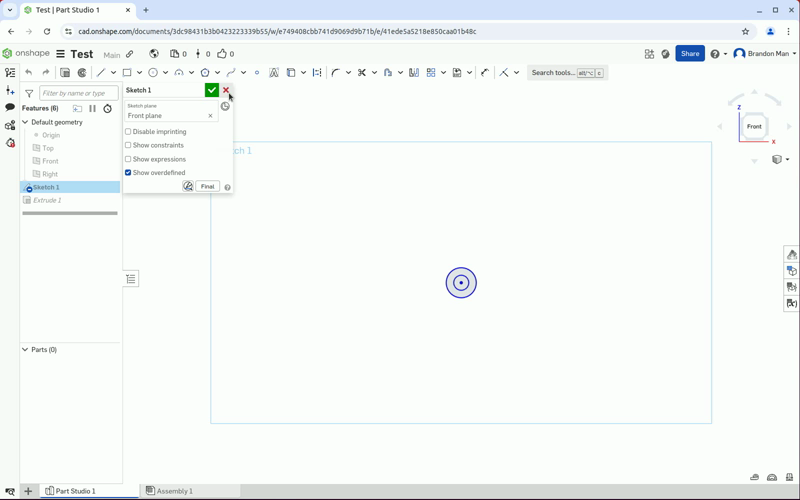
key(shift+s)
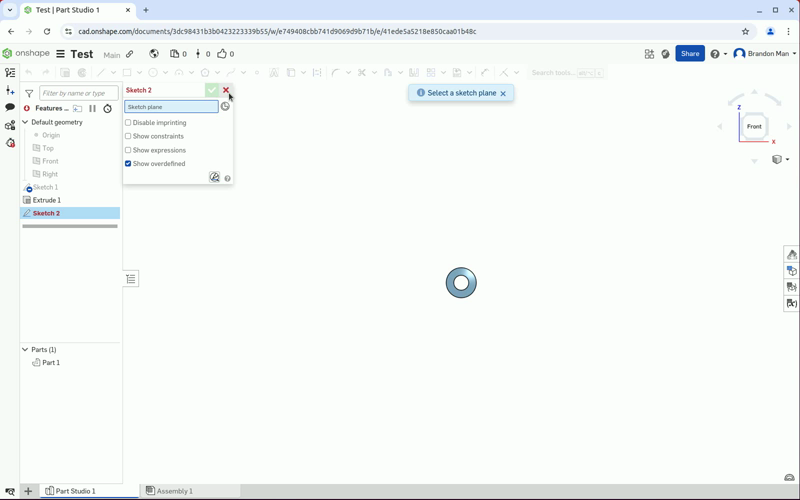
mouse_move(73, 163)
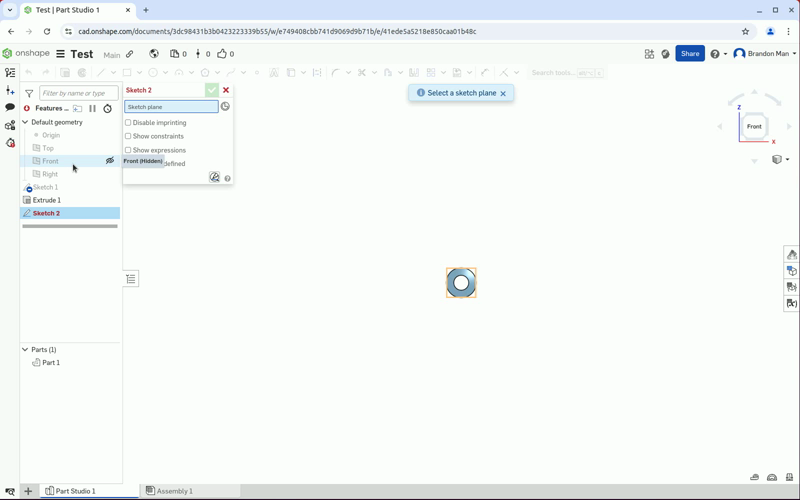
click(73, 163)
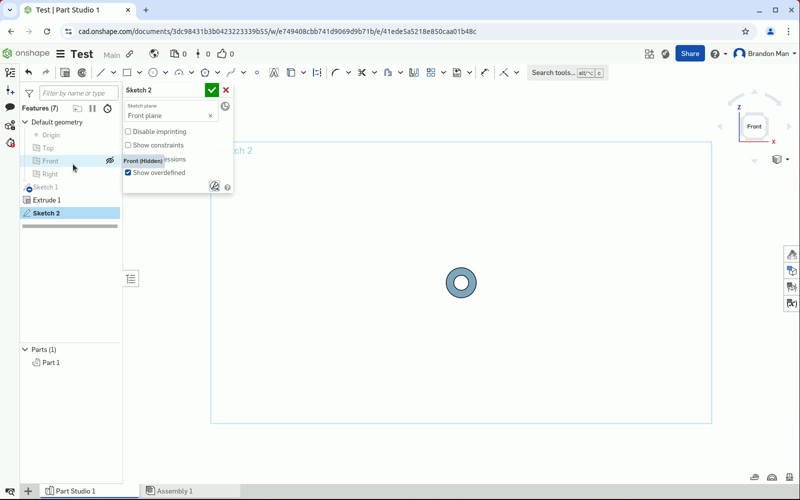
mouse_move(73, 352)
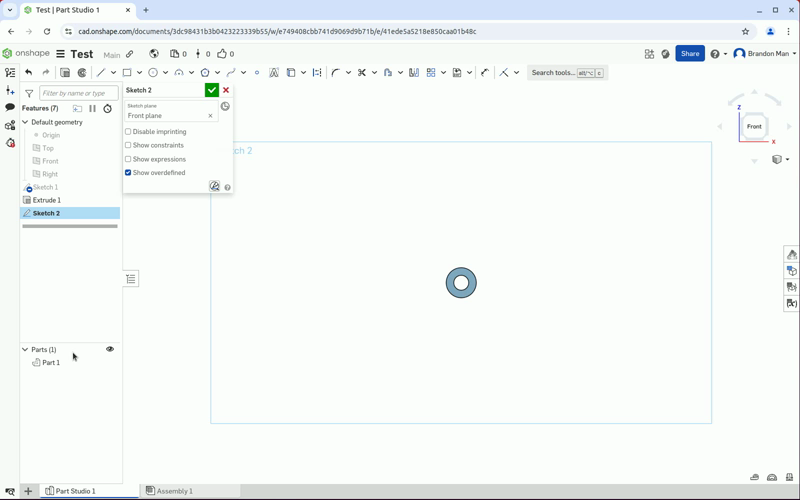
key(y)
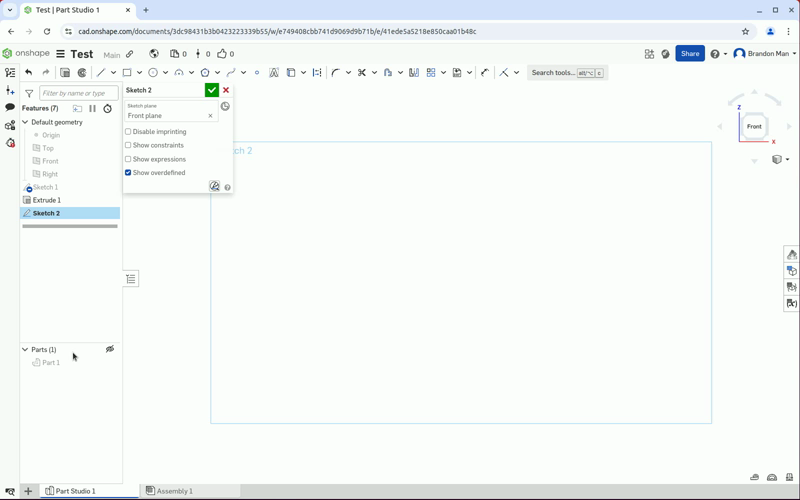
key(c)
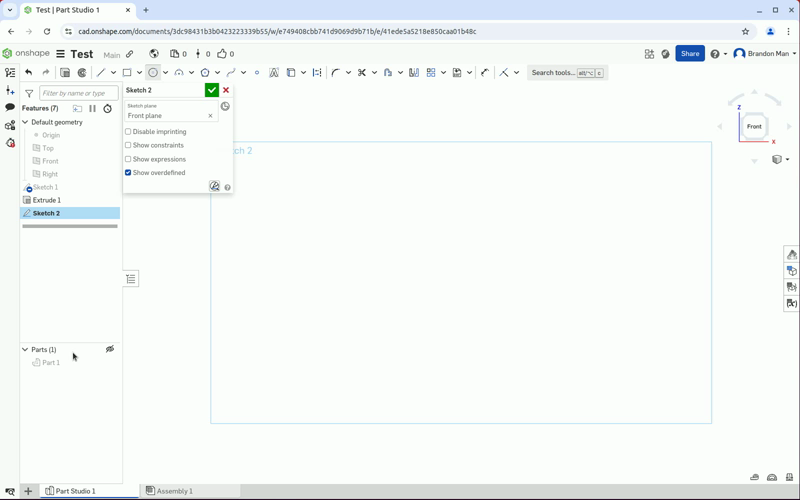
key_down(shift)
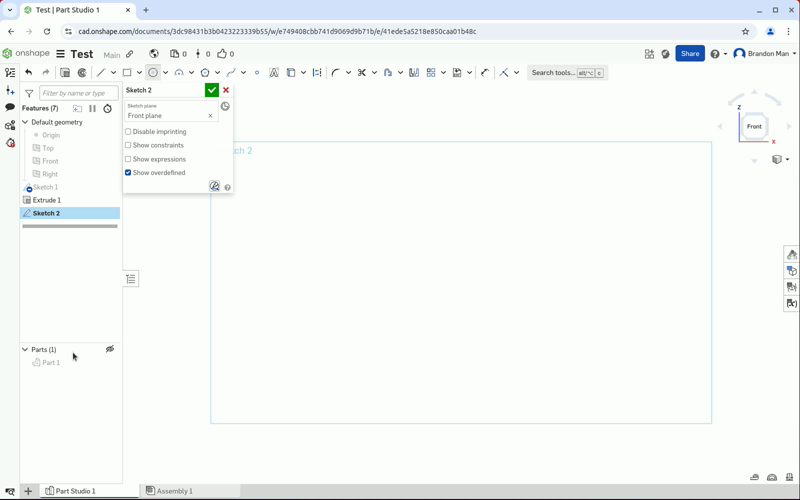
mouse_move(461, 282)
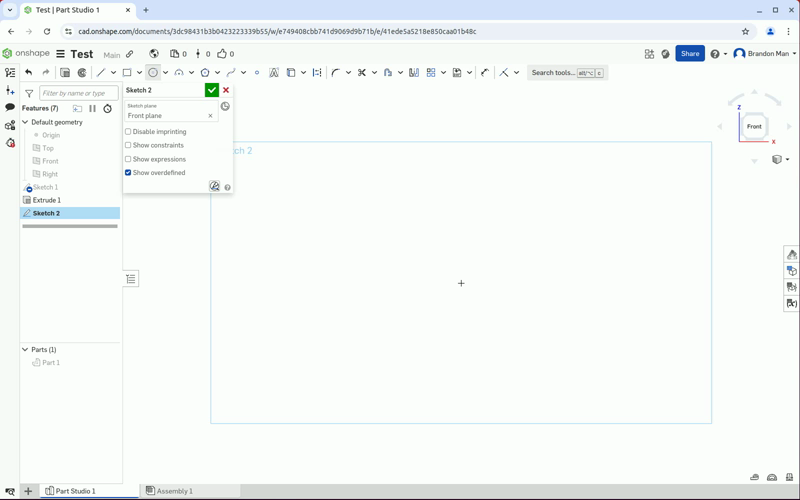
click(461, 282)
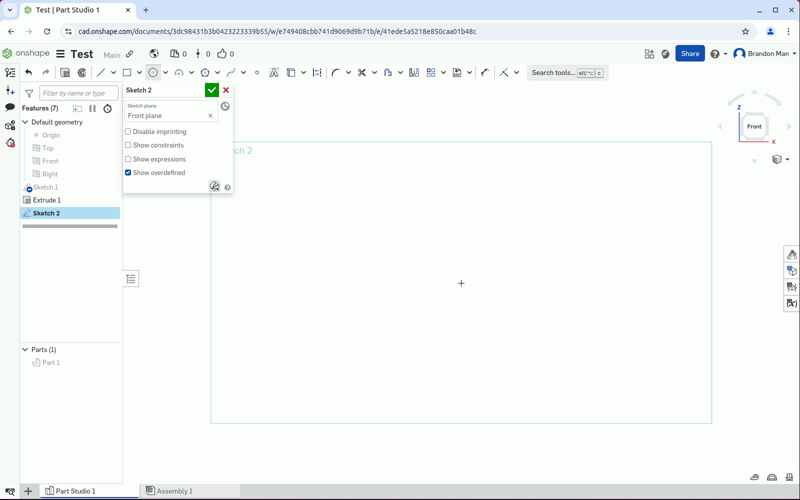
key_up(shift)
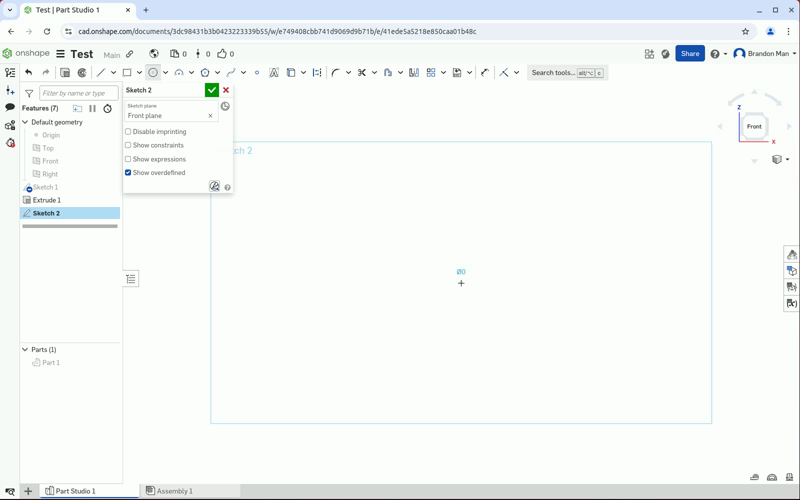
mouse_move(468, 282)
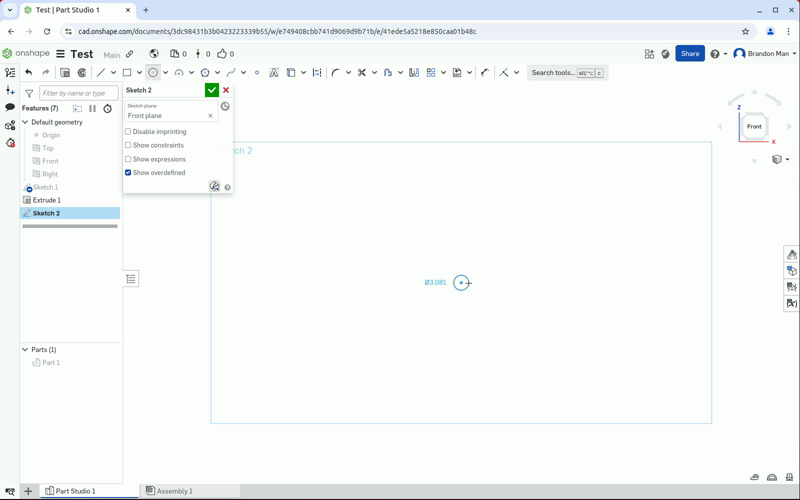
click(468, 282)
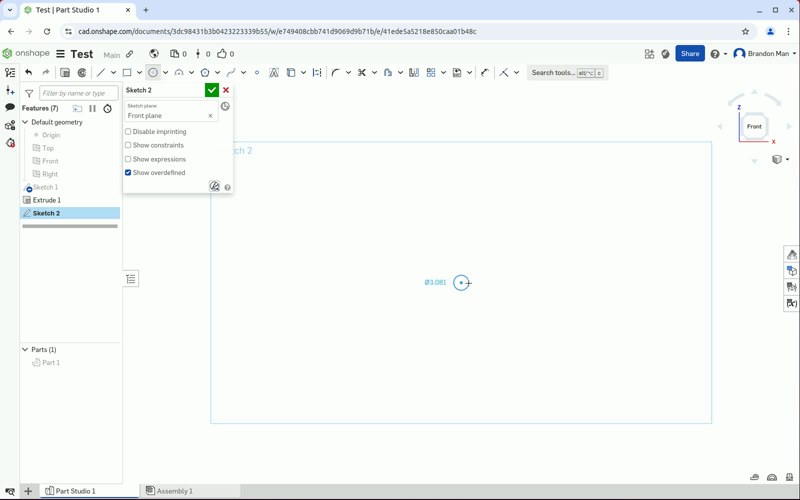
key(esc)
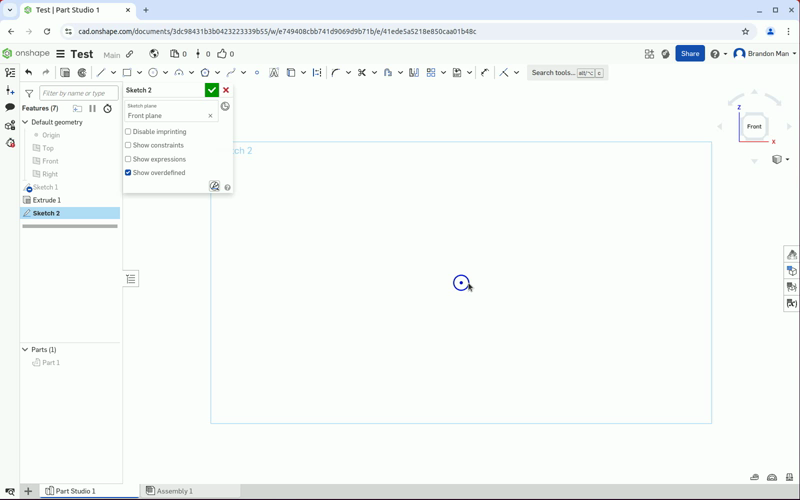
mouse_move(455, 279)
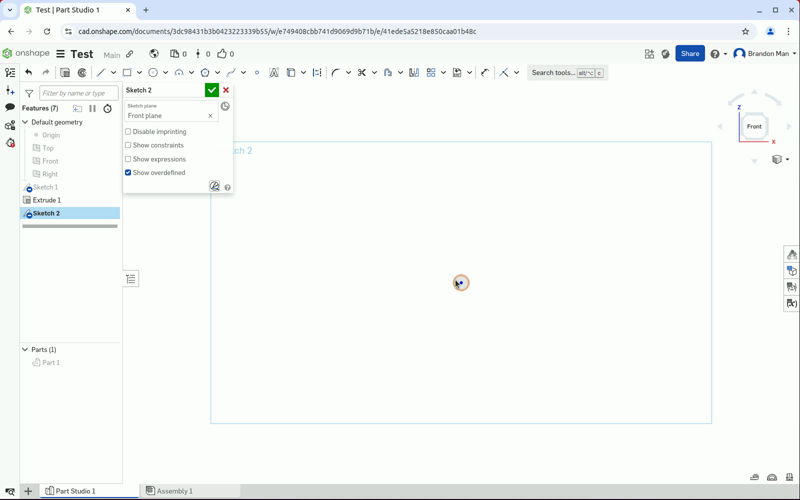
scroll(6)
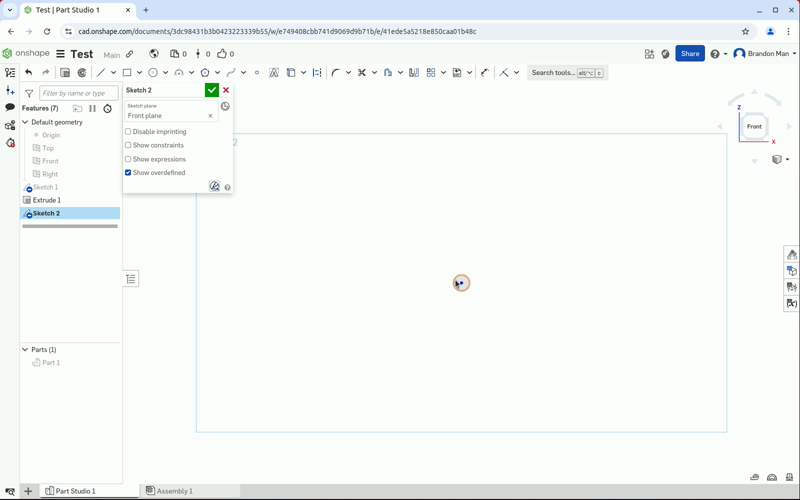
scroll(6)
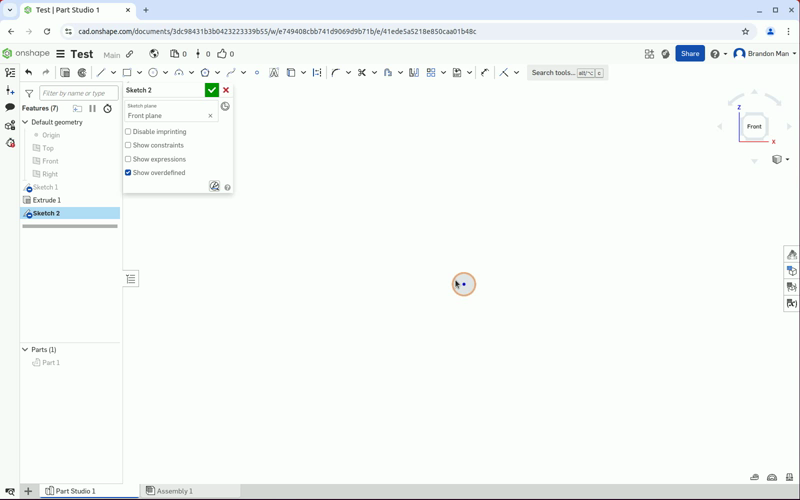
scroll(6)
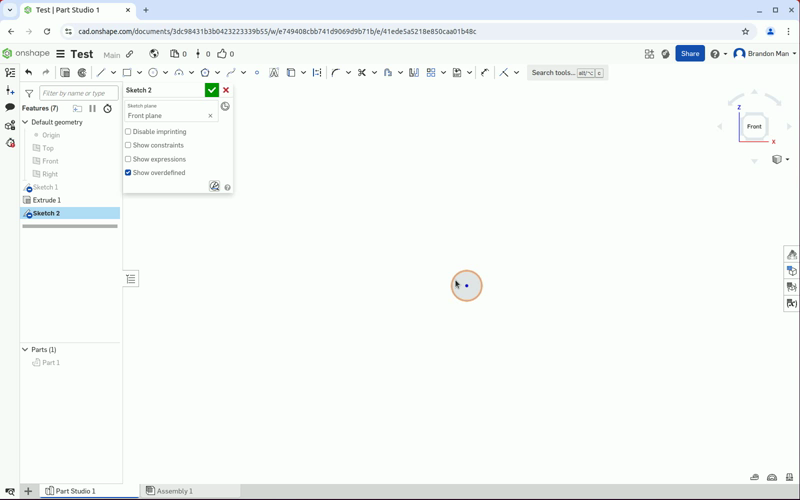
scroll(6)
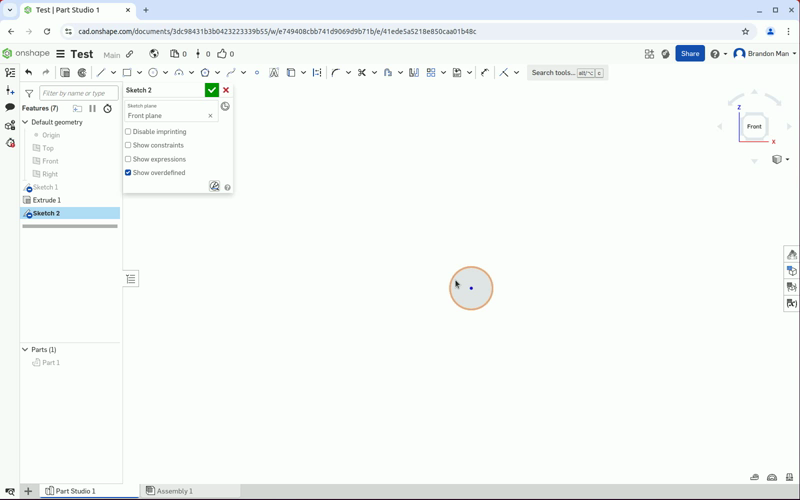
scroll(6)
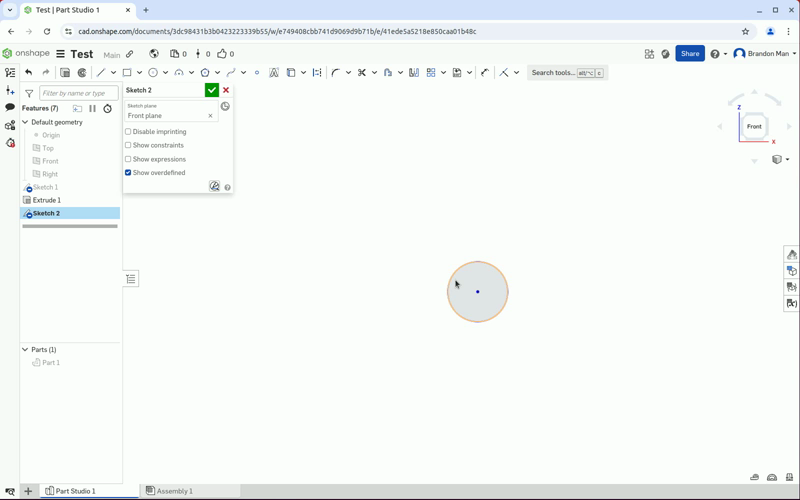
scroll(6)
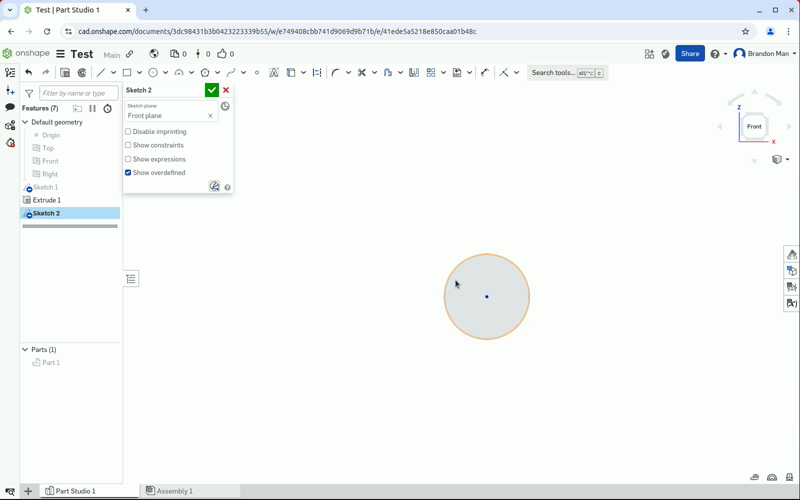
scroll(6)
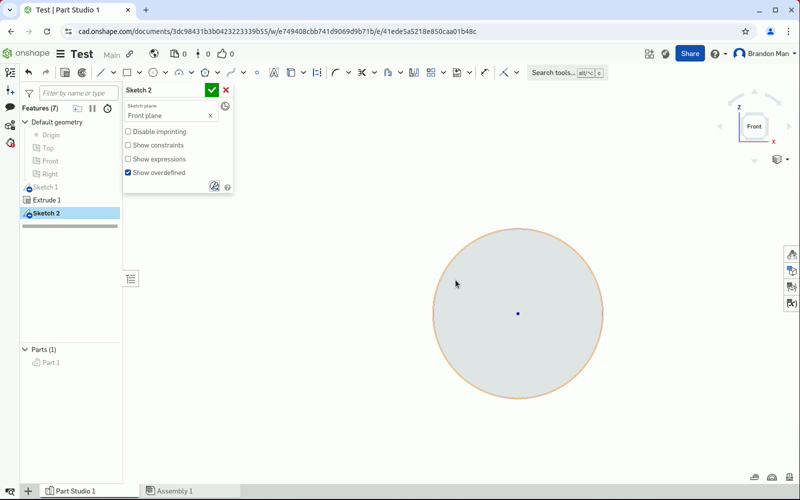
click(455, 279)
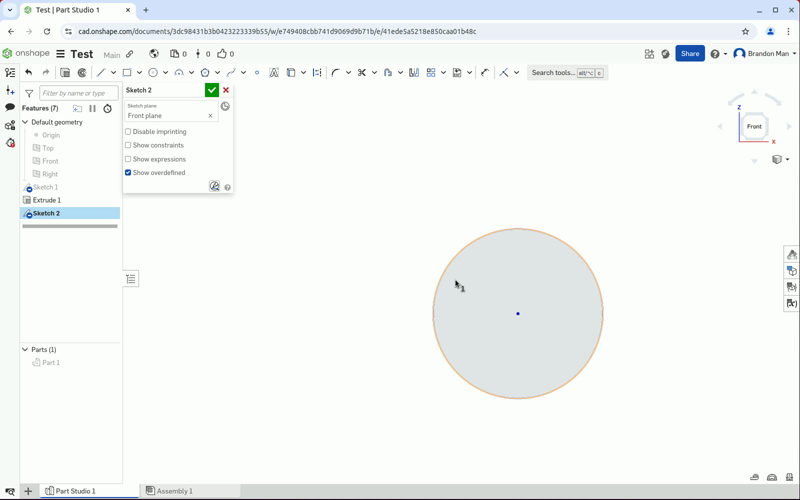
scroll(-6)
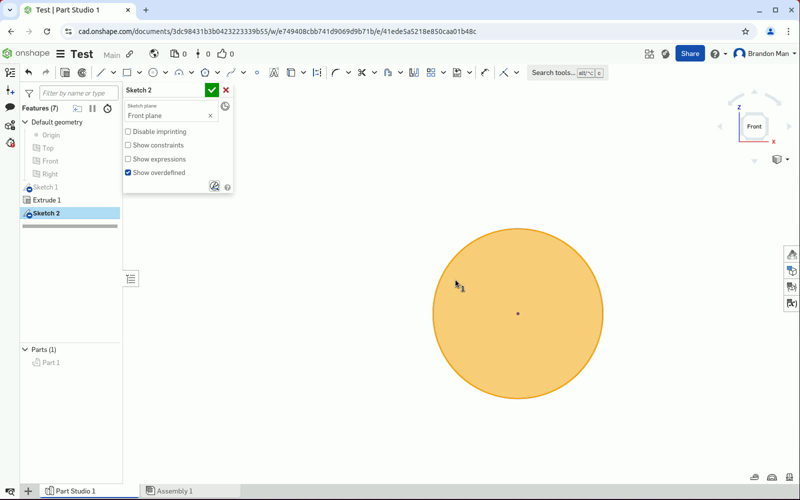
scroll(-6)
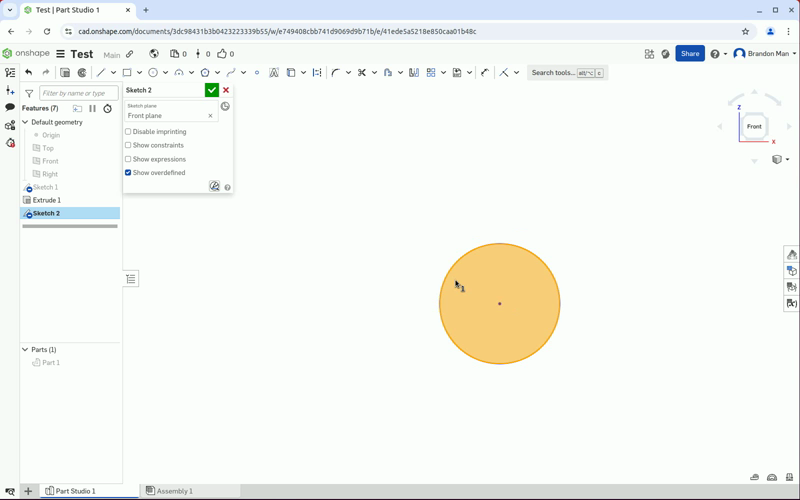
scroll(-6)
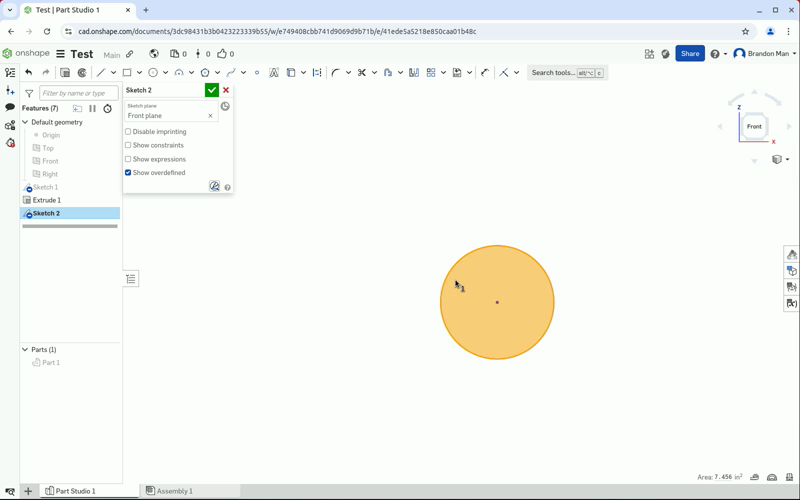
scroll(-6)
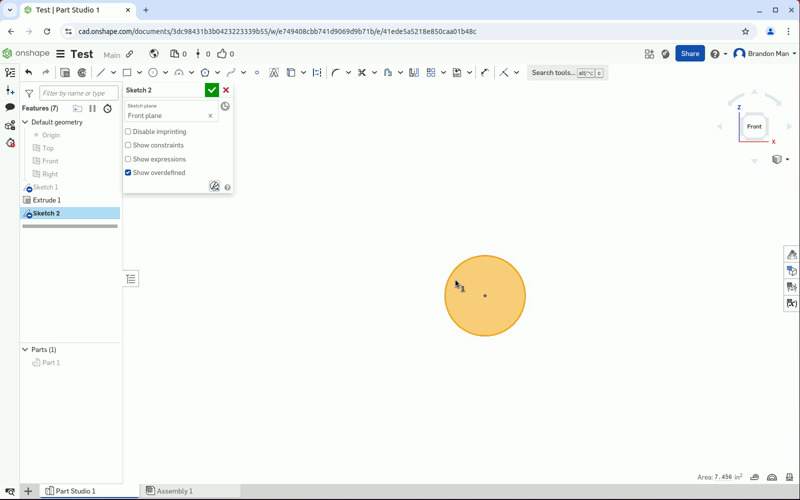
scroll(-6)
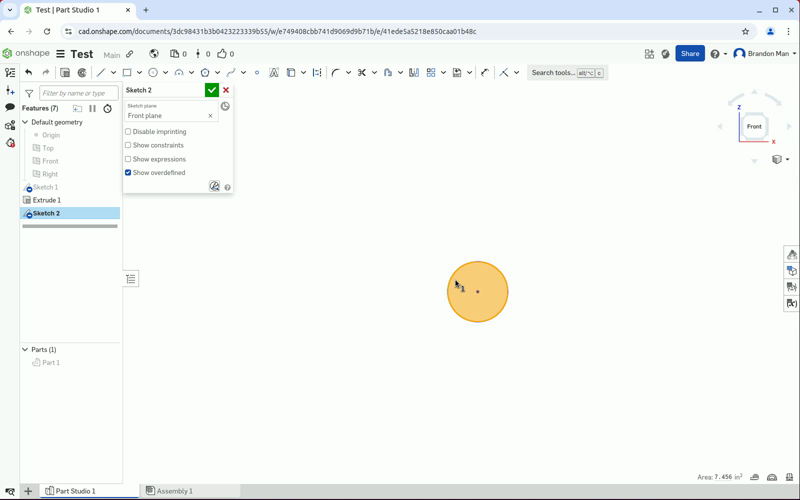
scroll(-6)
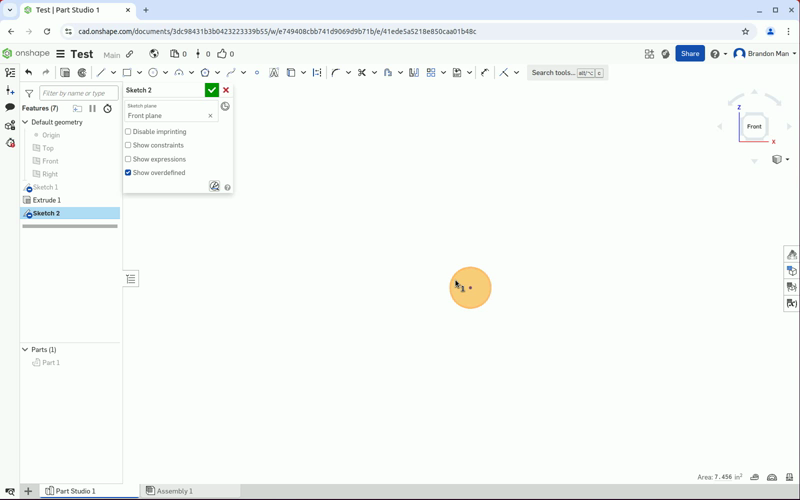
scroll(-6)
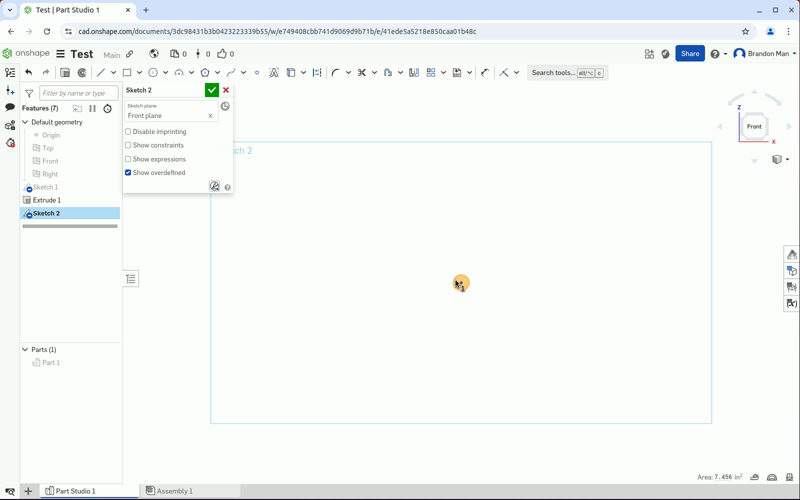
mouse_move(73, 352)
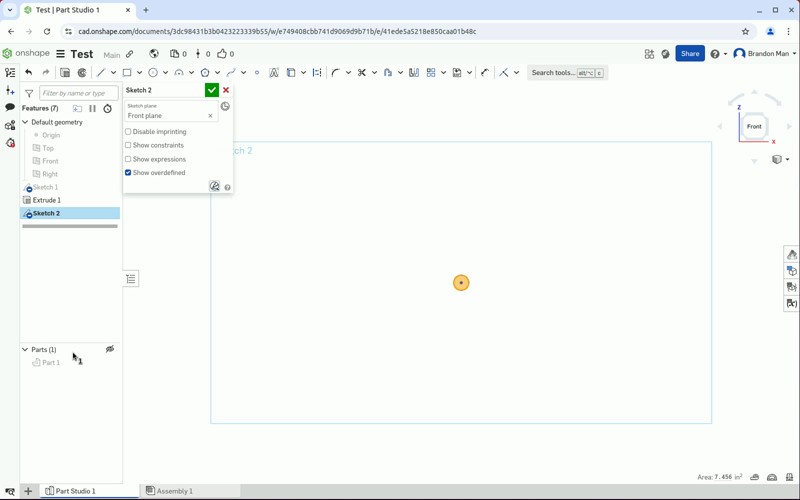
key(shift+y)
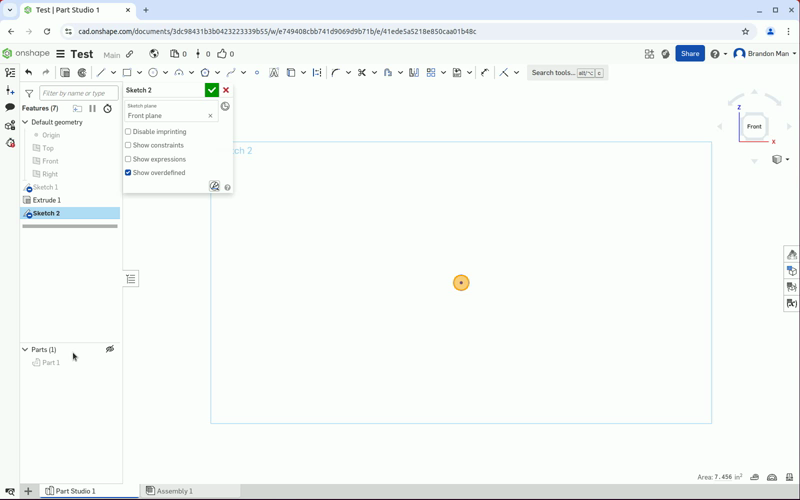
key(shift+e)
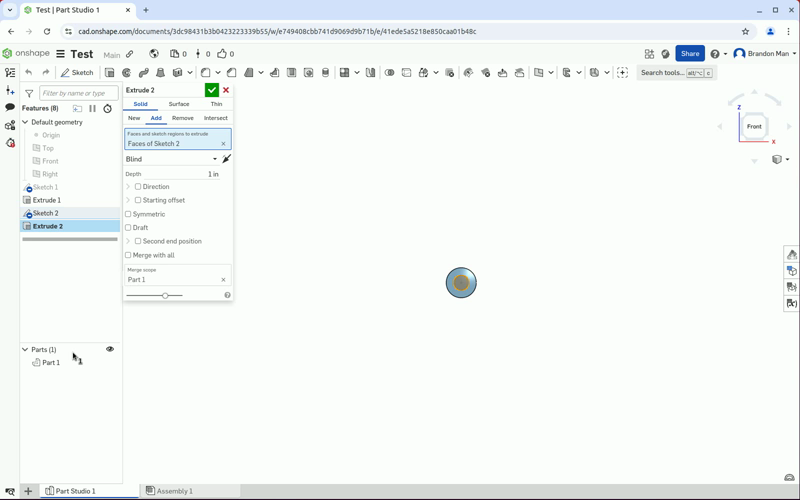
mouse_move(143, 106)
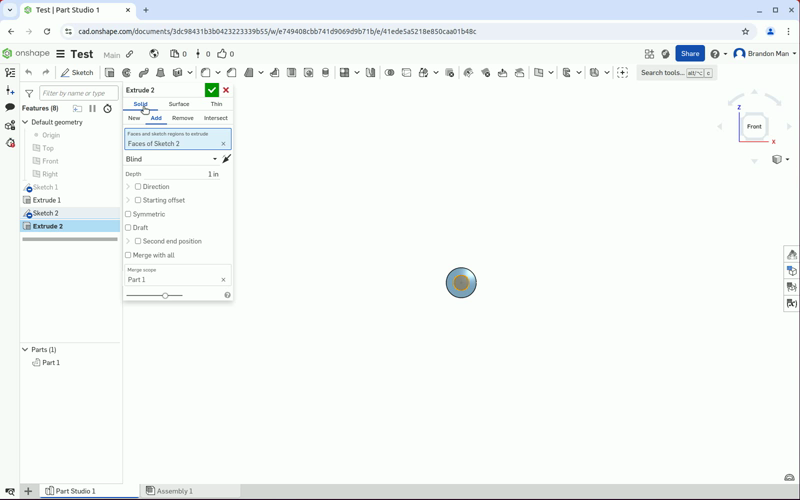
click(143, 106)
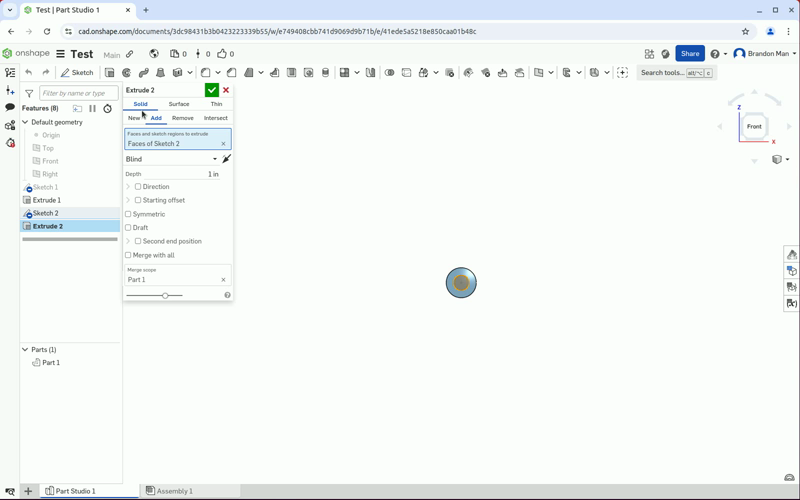
mouse_move(137, 120)
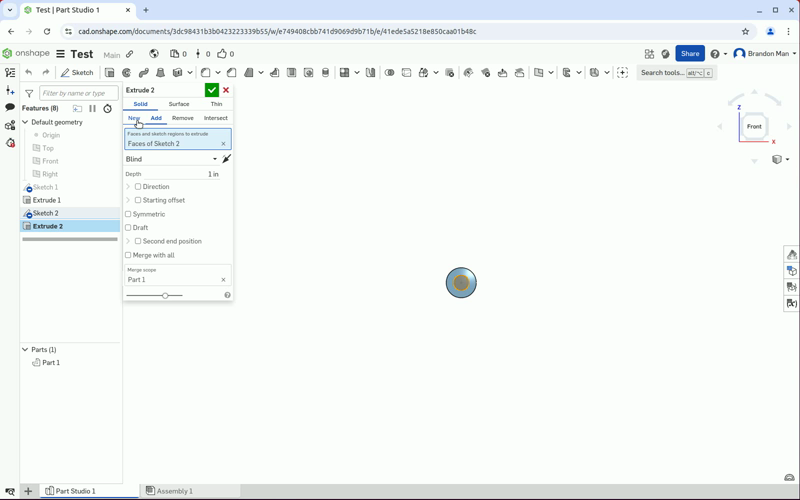
click(137, 120)
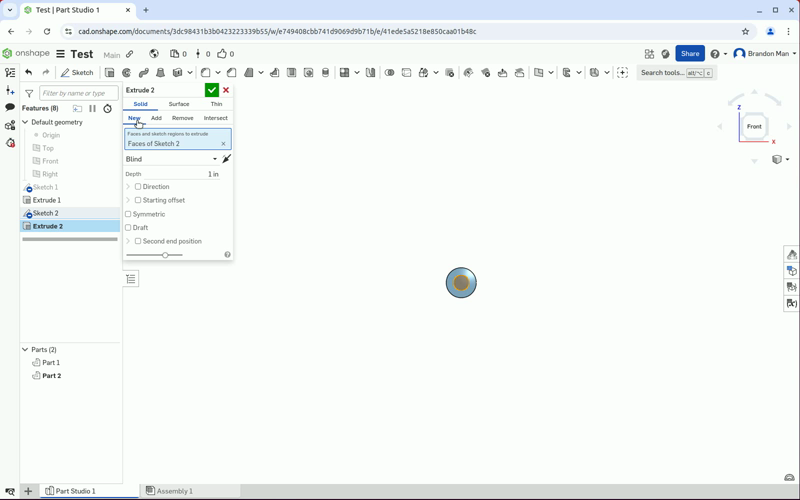
key(tab, 4)
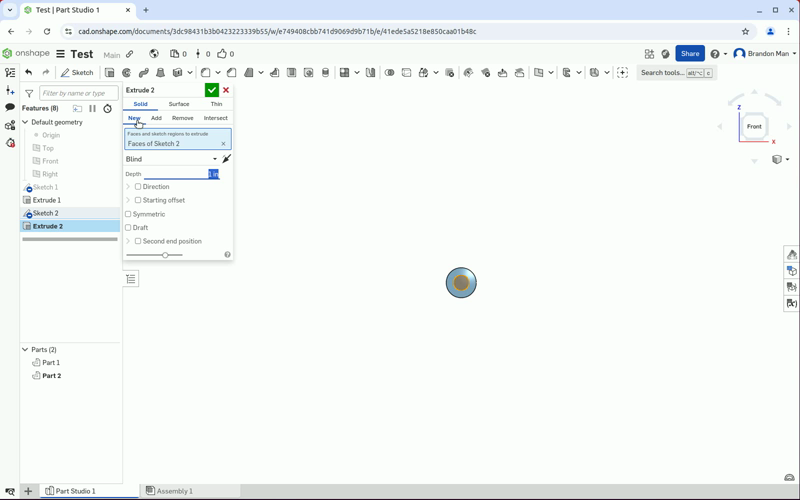
text(17.332)
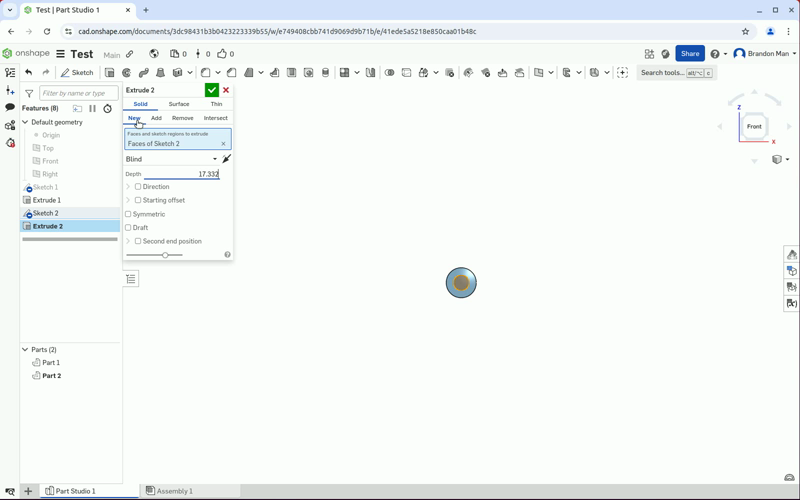
key(tab, 3)
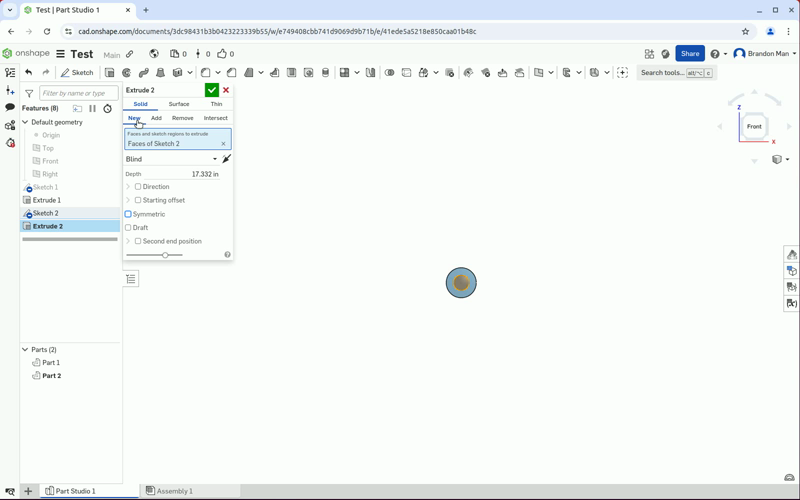
key(space)
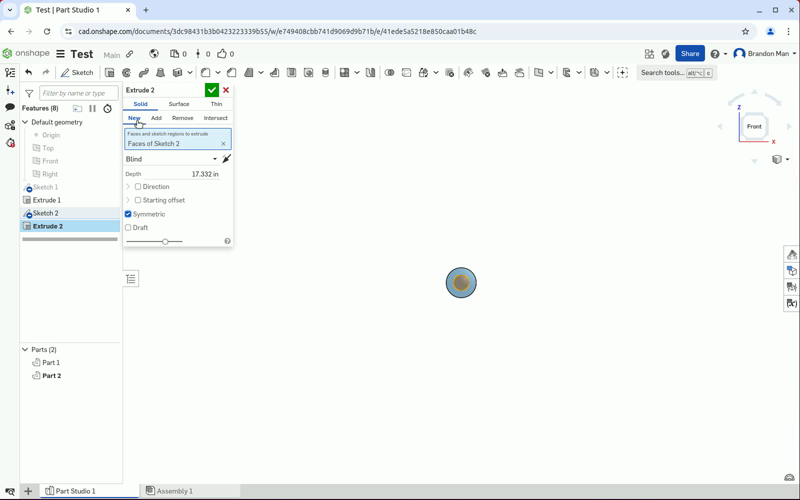
key(enter)
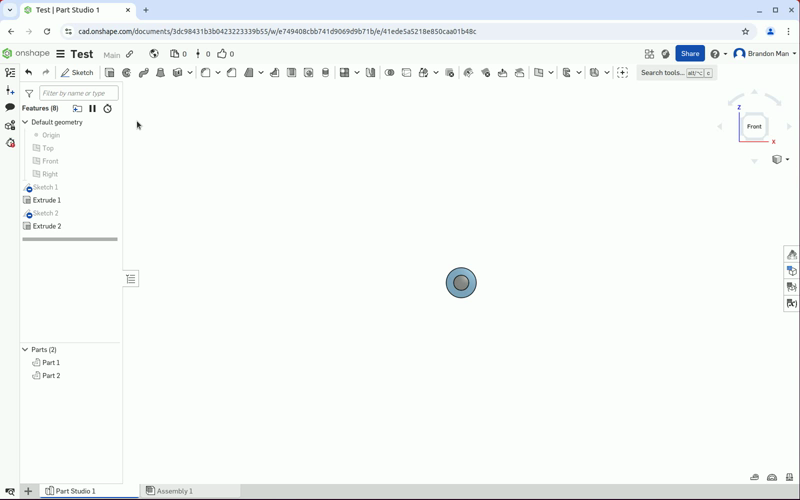
key(shift+h)
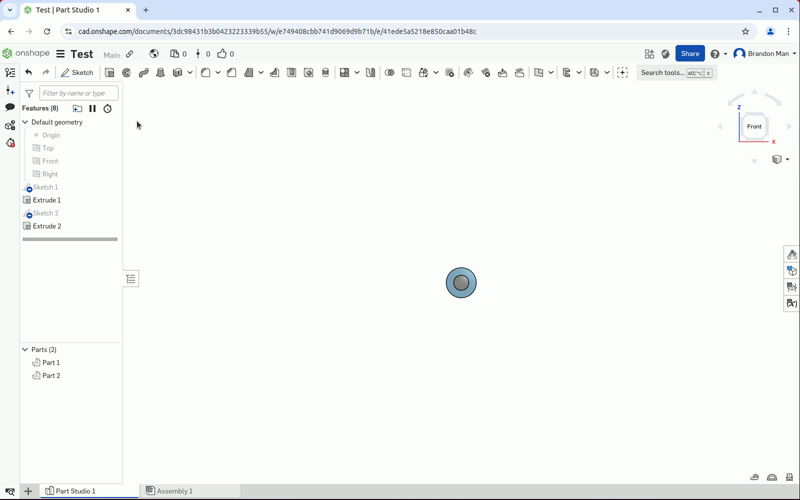
key(shift+h)
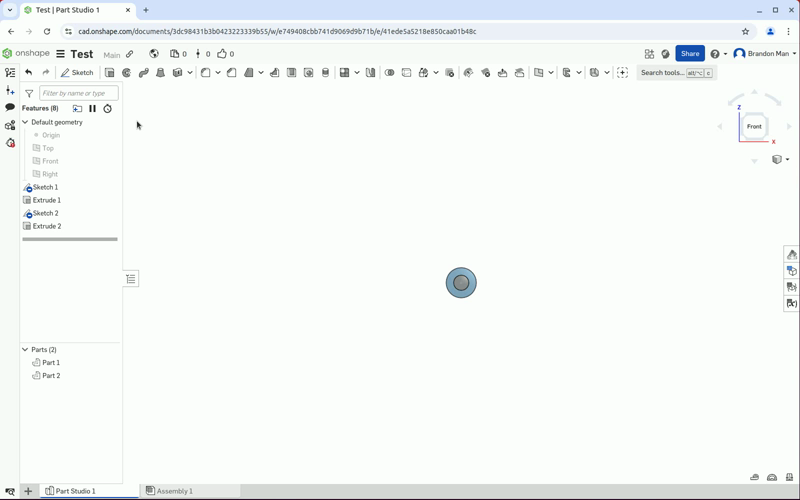
key(shift+7)
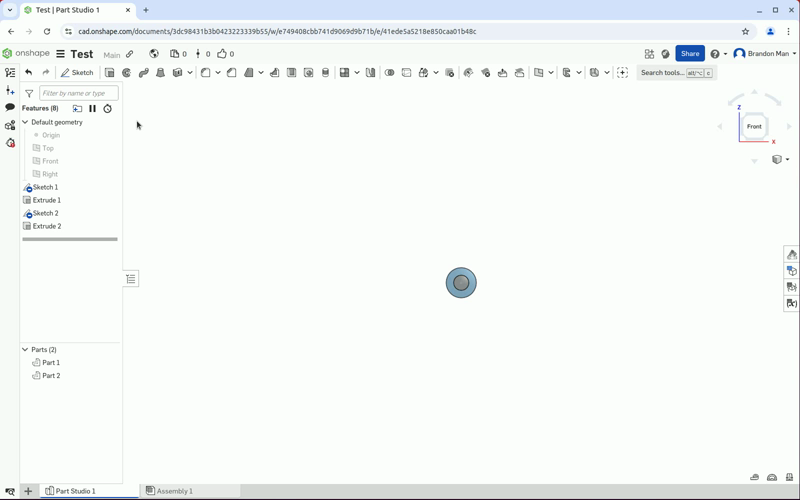
key(left, 2)
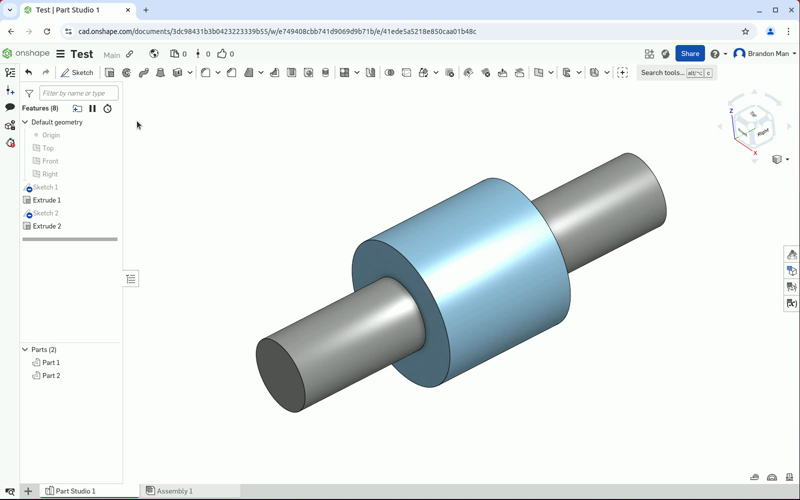
key(down, 2)
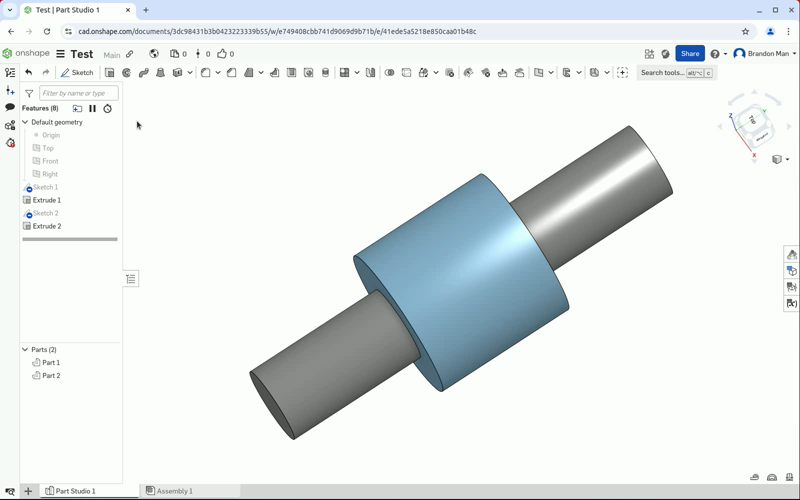
key(up, 2)
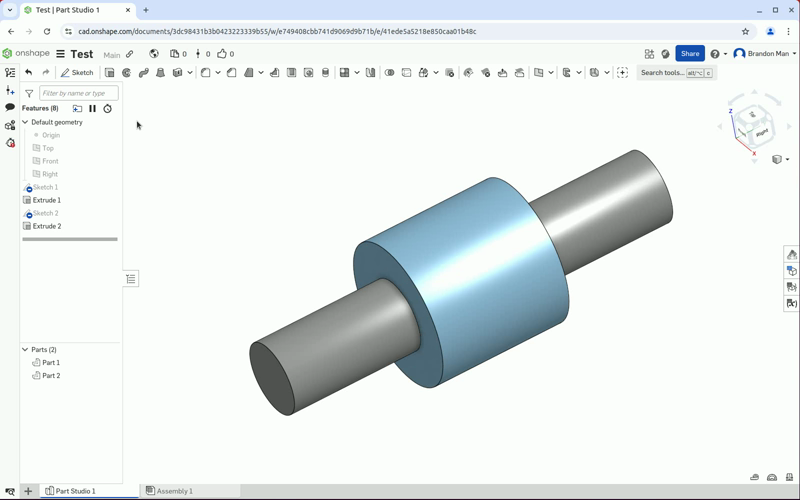
key(right, 2)
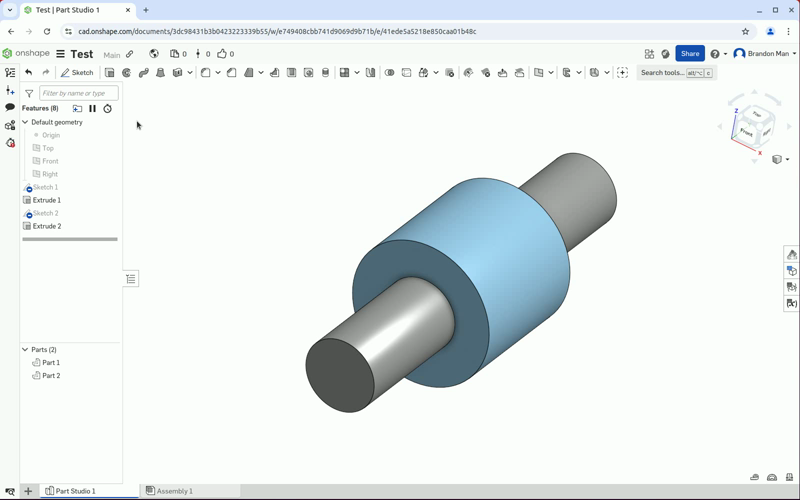
mouse_move(73, 189)
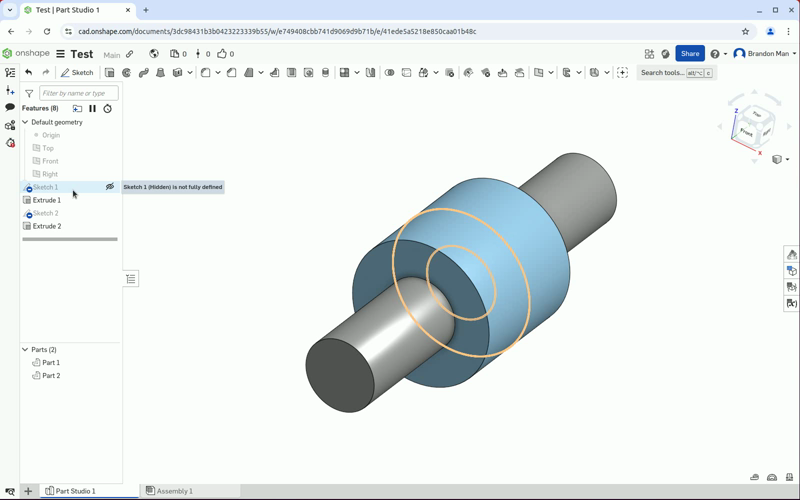
click(73, 189)